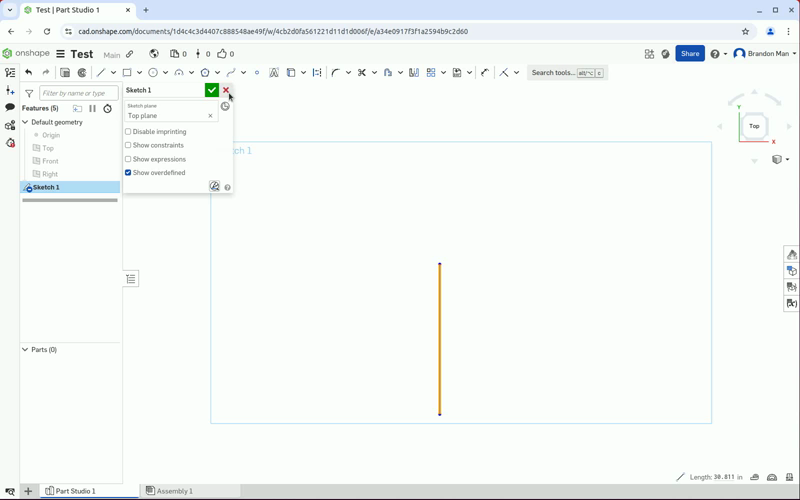
key(shift+h)
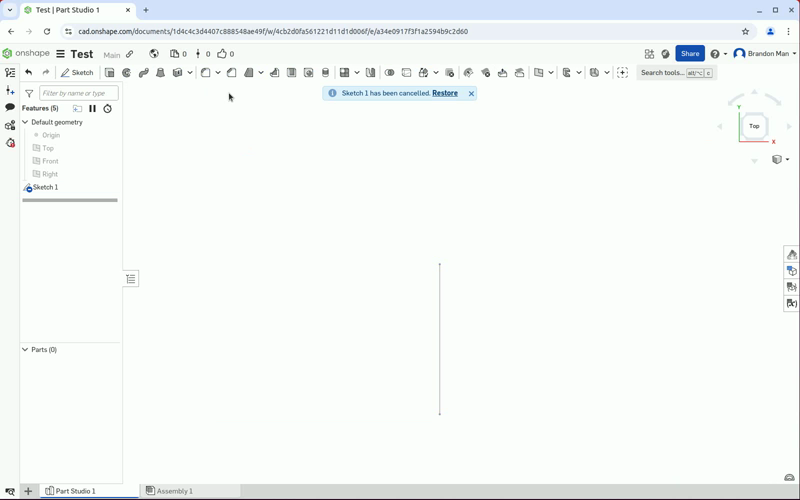
key(shift+s)
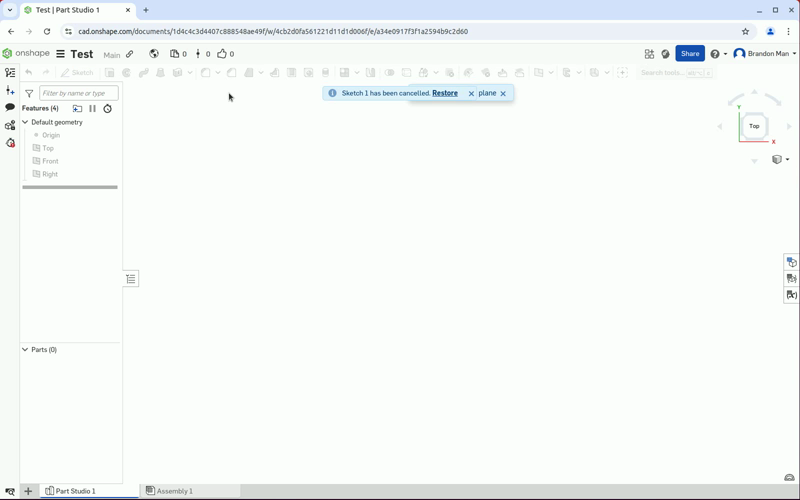
mouse_move(73, 150)
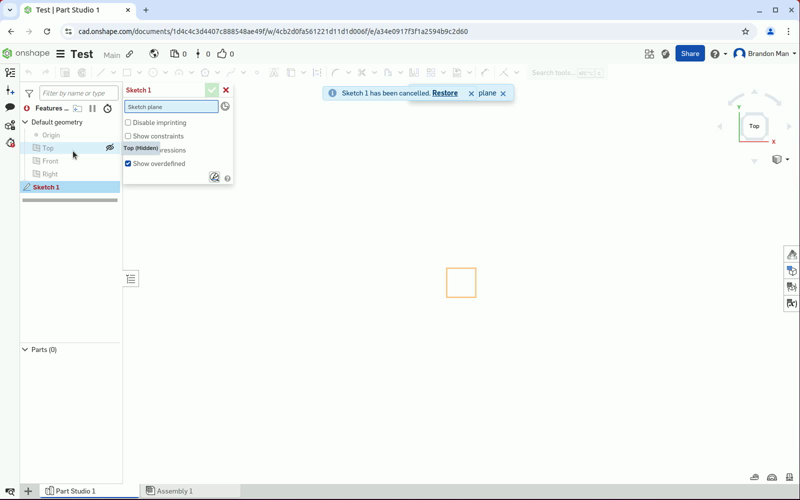
click(73, 150)
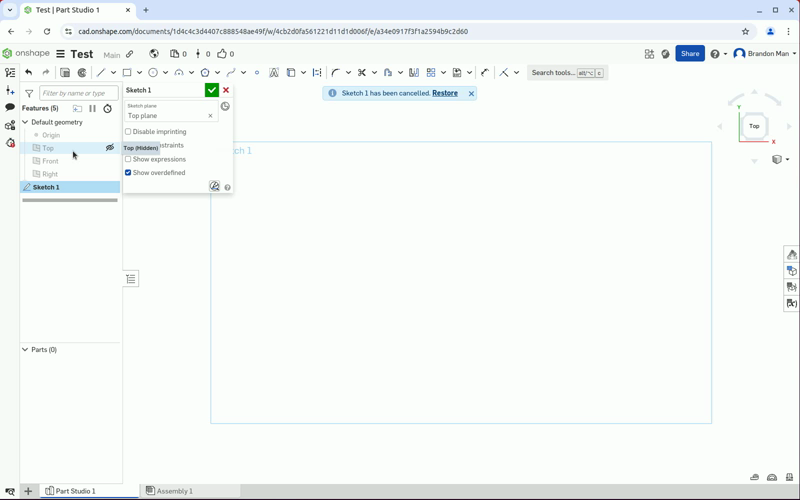
mouse_move(73, 352)
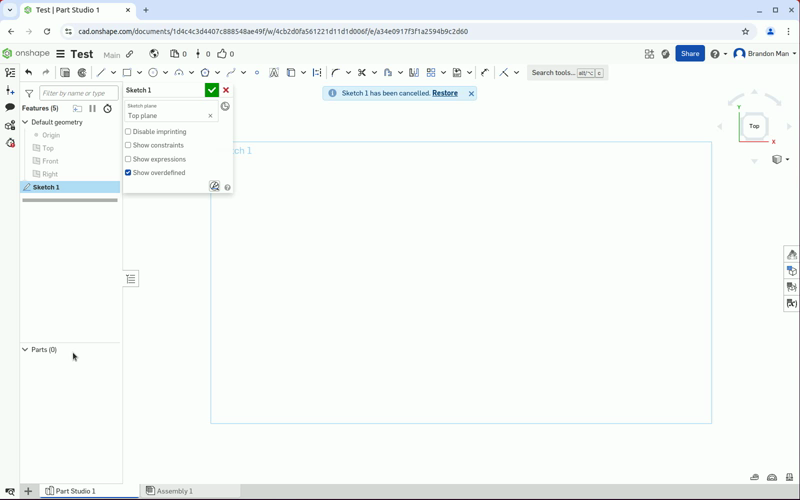
key(y)
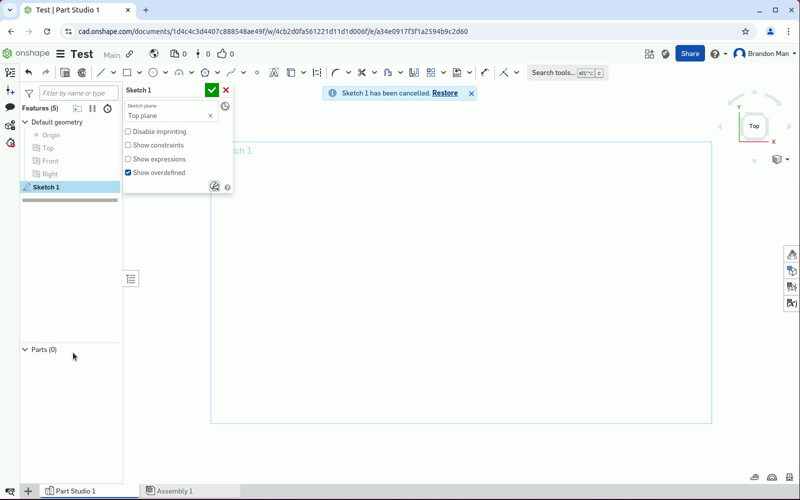
key(l)
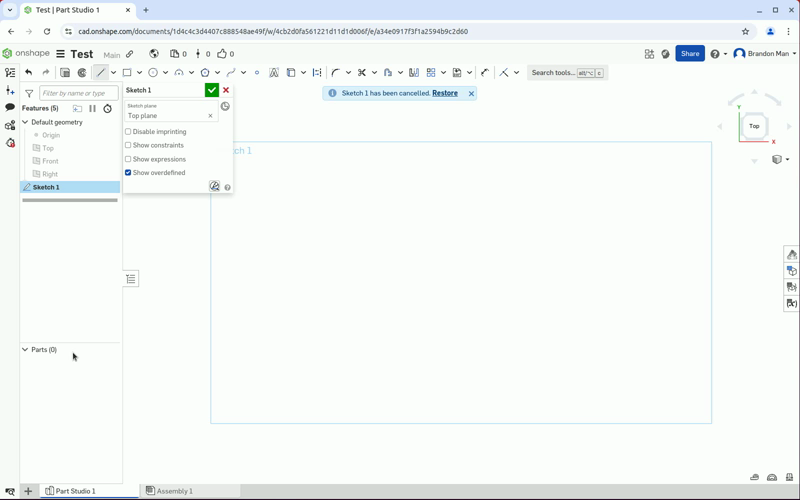
key_down(shift)
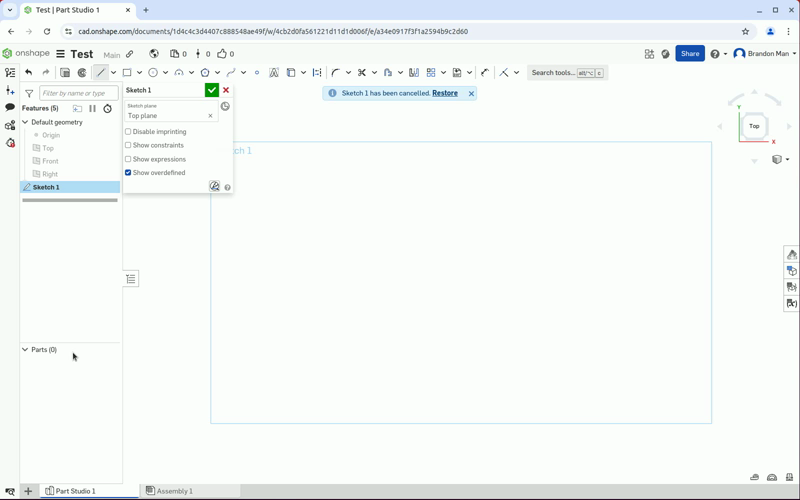
mouse_move(348, 313)
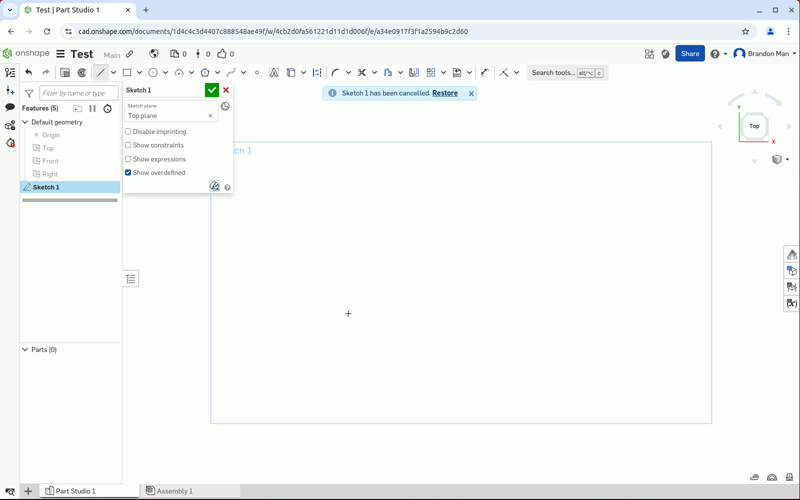
click(348, 313)
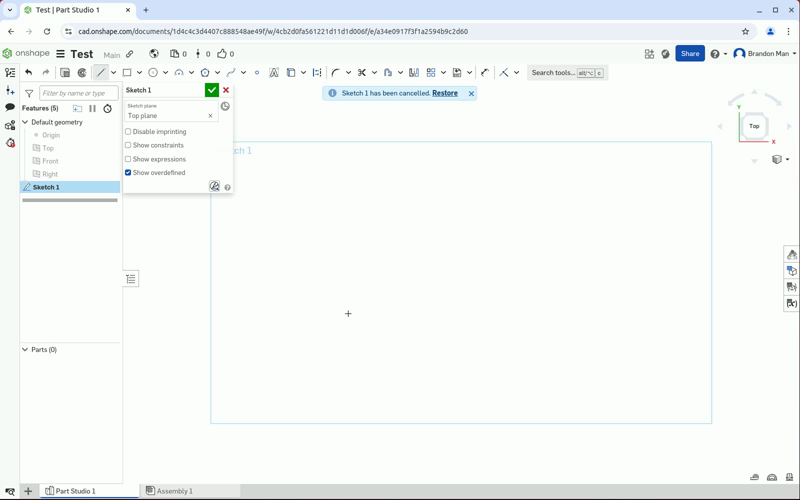
key_up(shift)
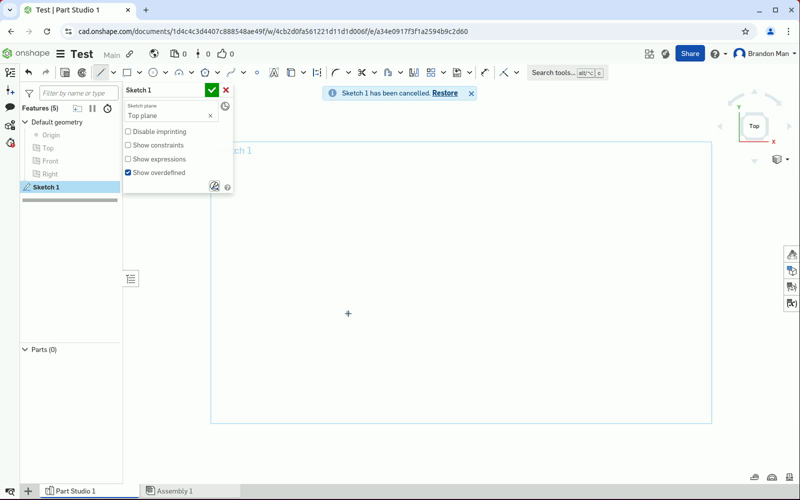
key_down(shift)
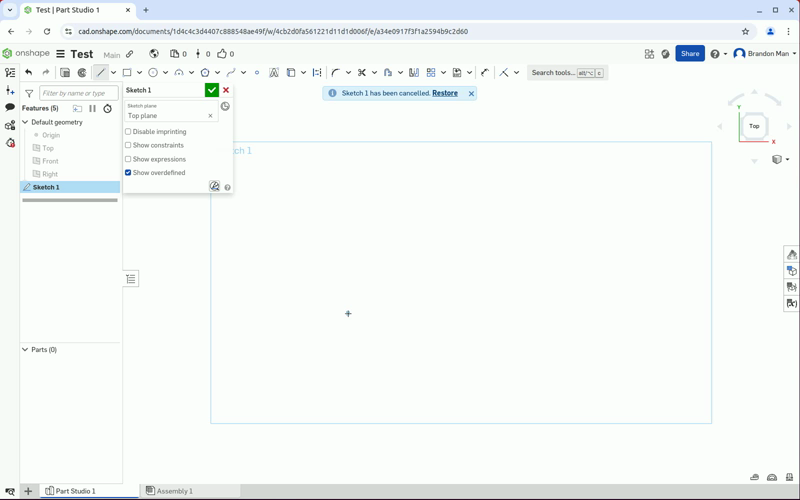
mouse_move(572, 313)
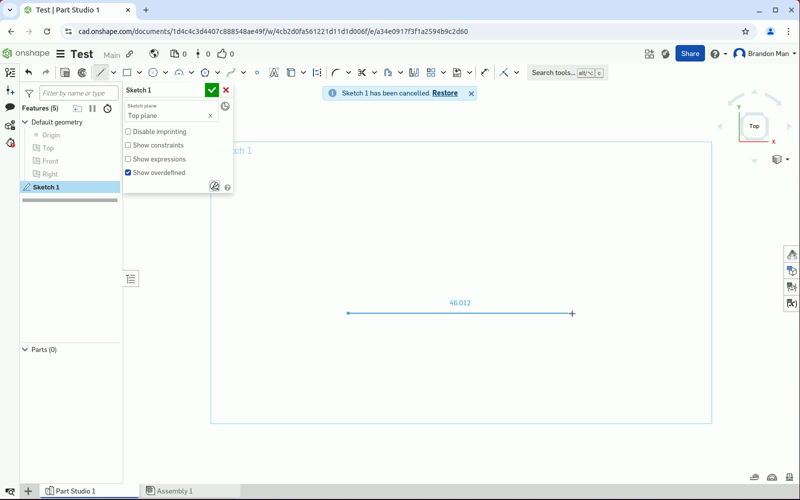
click(572, 313)
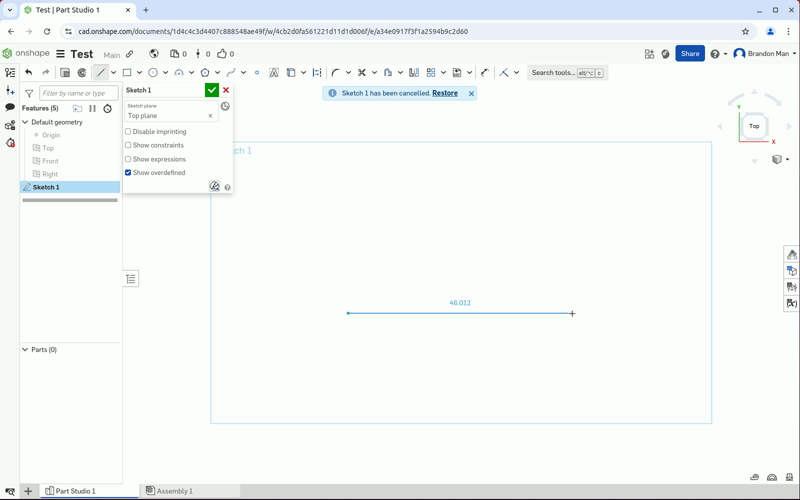
key_up(shift)
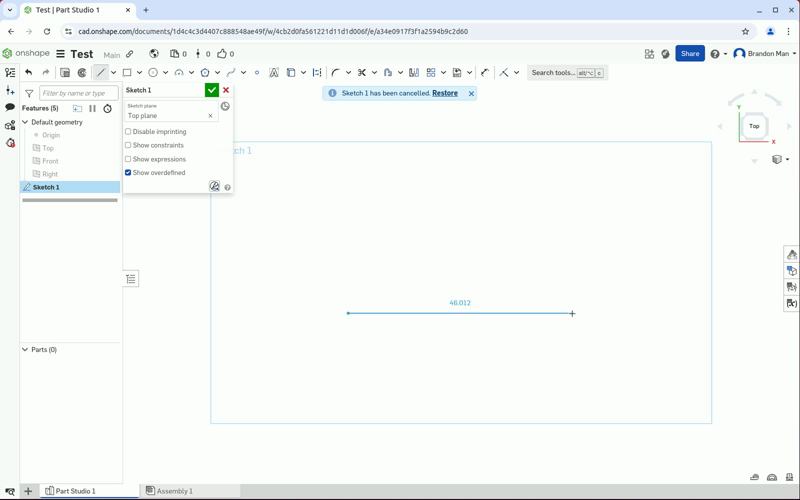
key_down(shift)
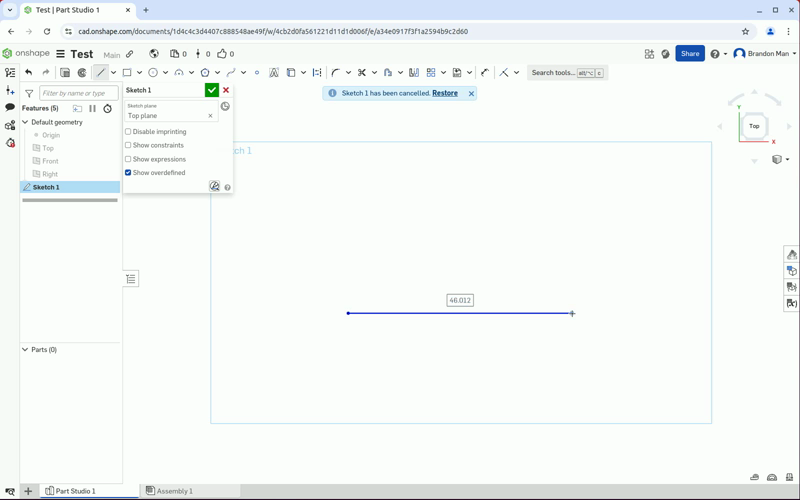
mouse_move(589, 313)
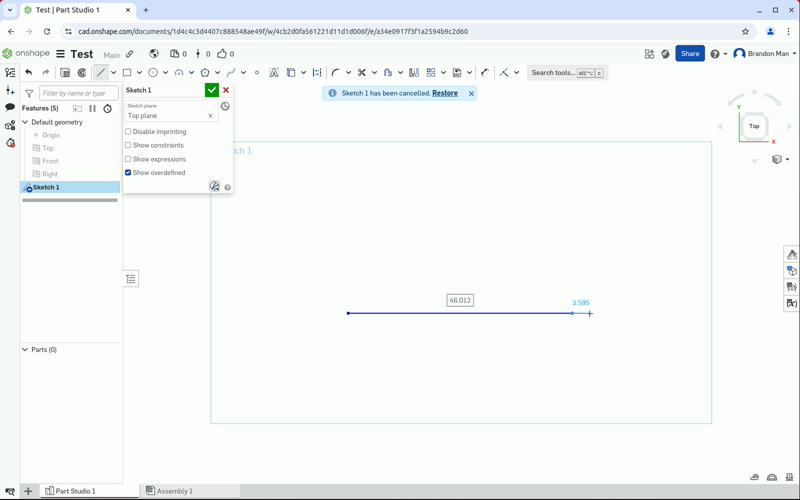
mouse_move(572, 254)
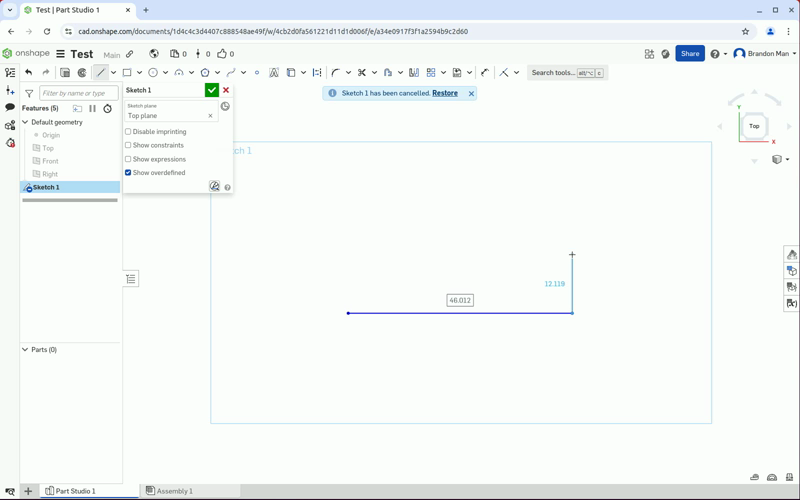
click(572, 254)
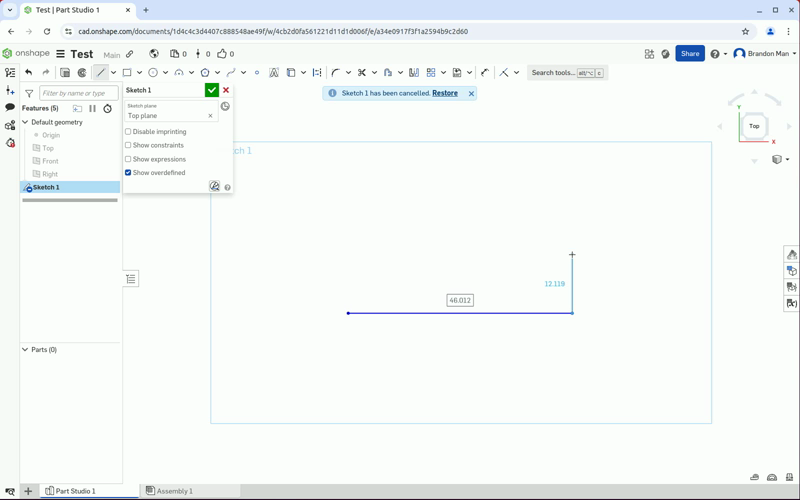
key_up(shift)
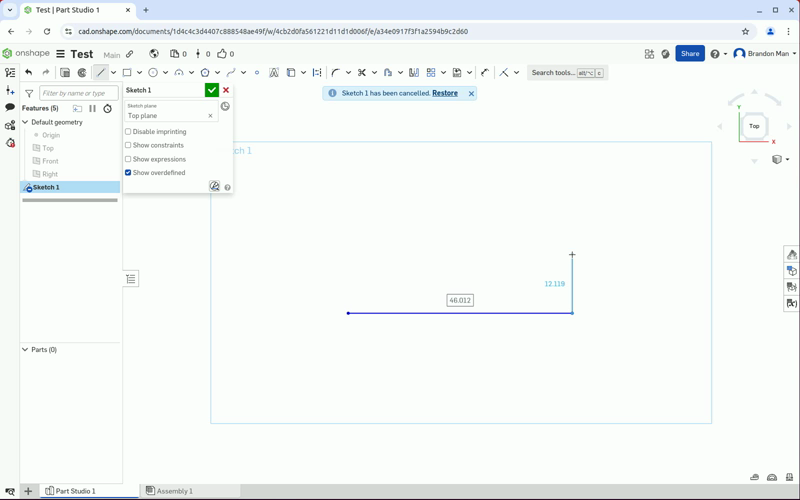
key_down(shift)
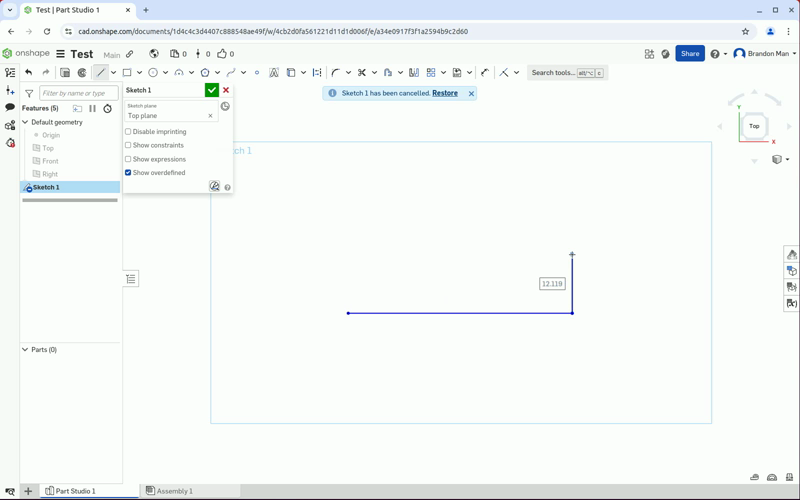
mouse_move(348, 254)
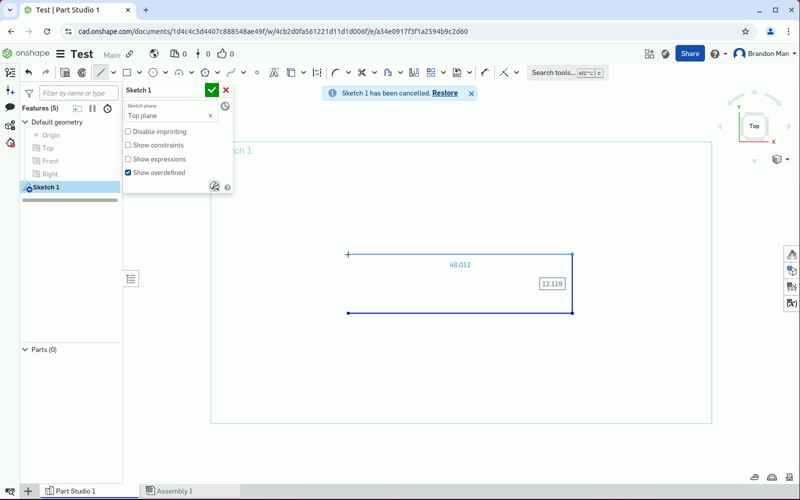
click(348, 254)
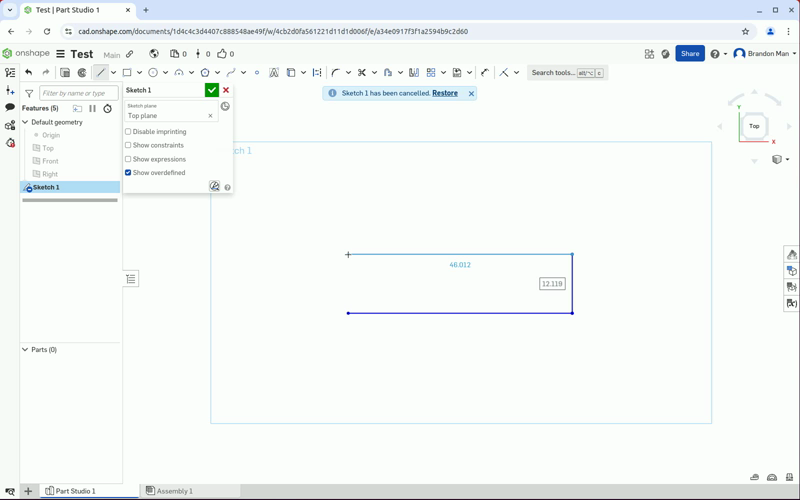
key_up(shift)
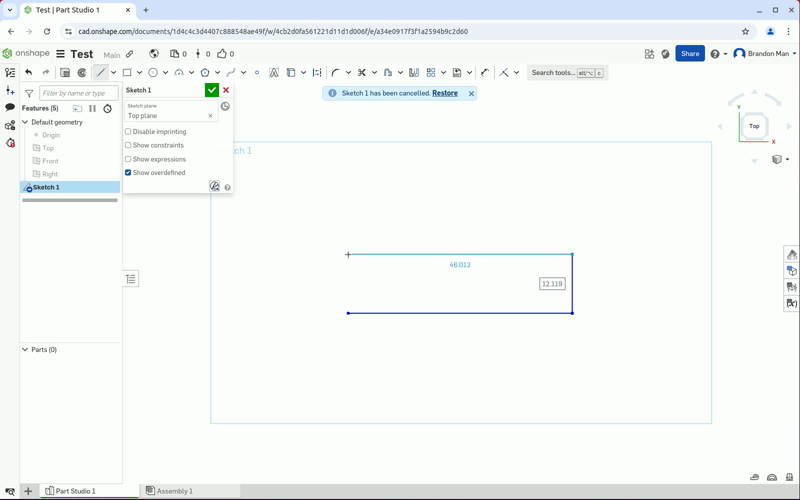
mouse_move(378, 254)
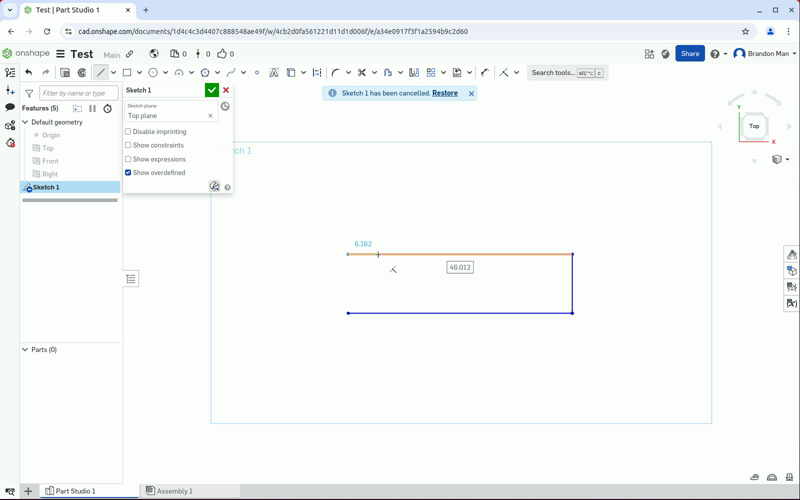
key_down(shift)
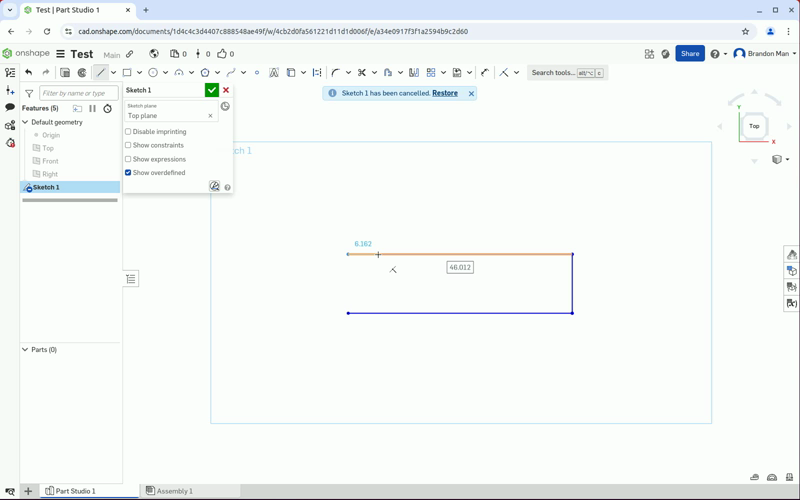
mouse_move(348, 313)
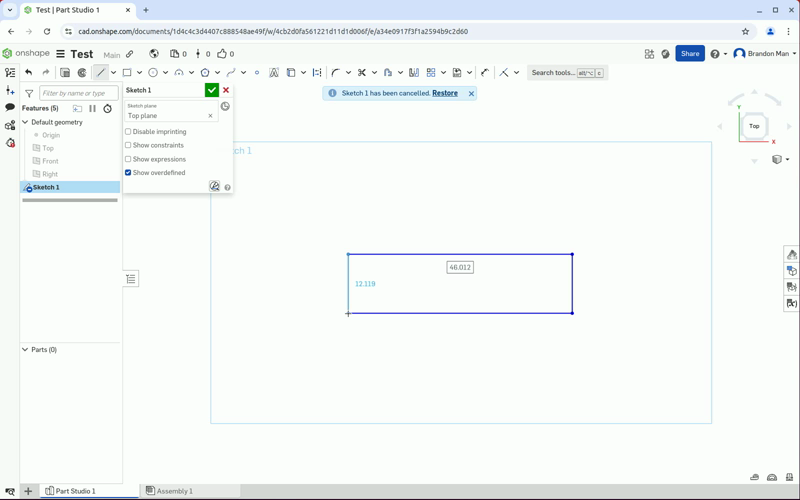
key_up(shift)
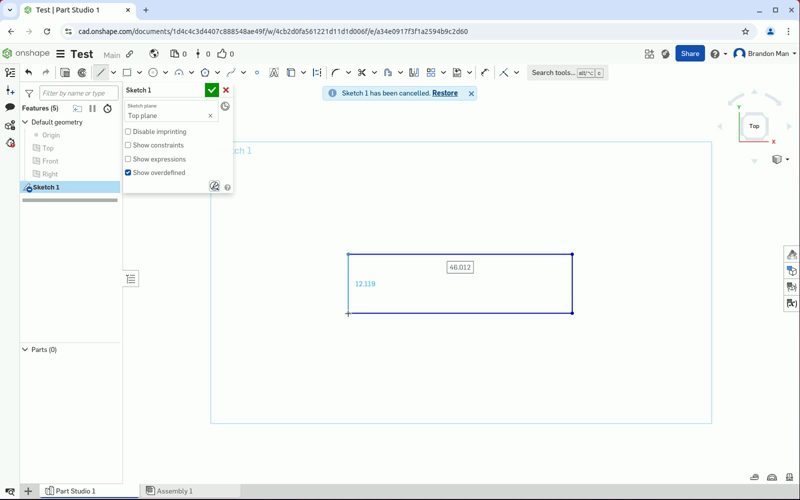
click(348, 313)
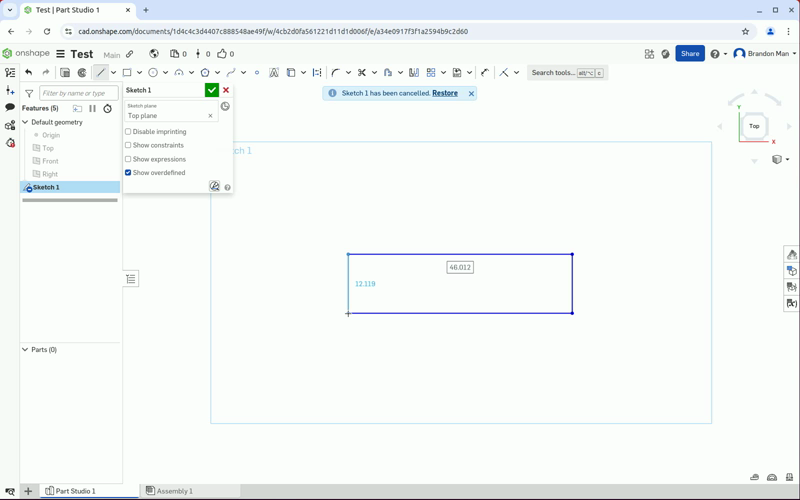
key(esc)
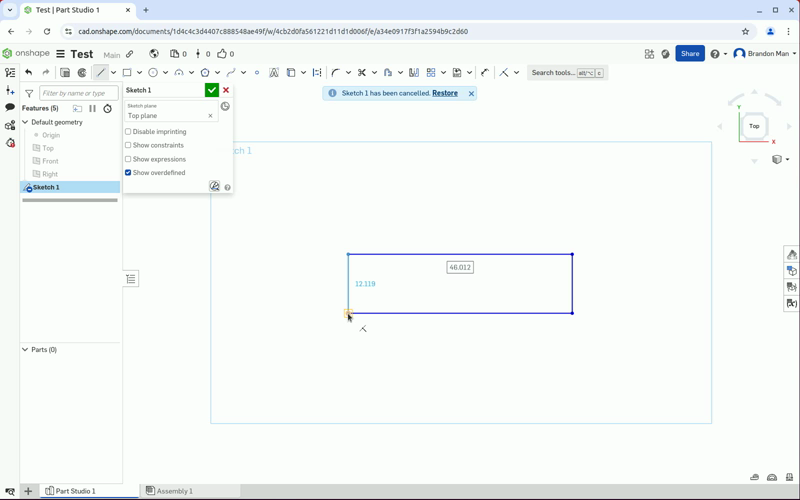
mouse_move(361, 289)
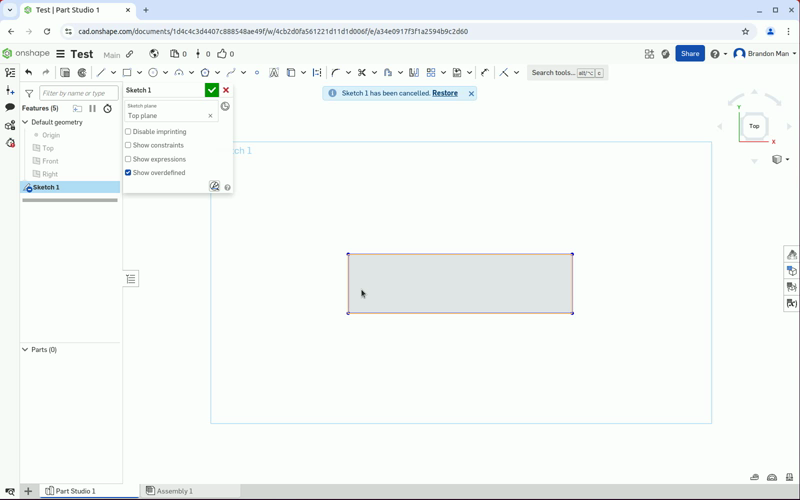
click(361, 289)
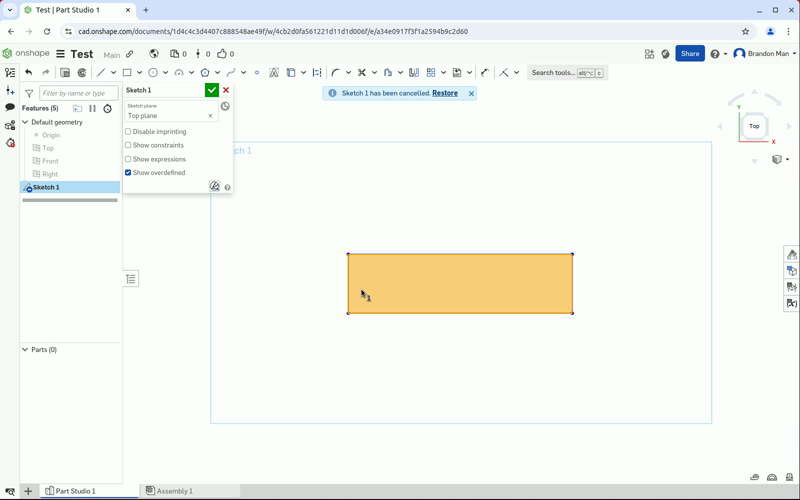
mouse_move(73, 352)
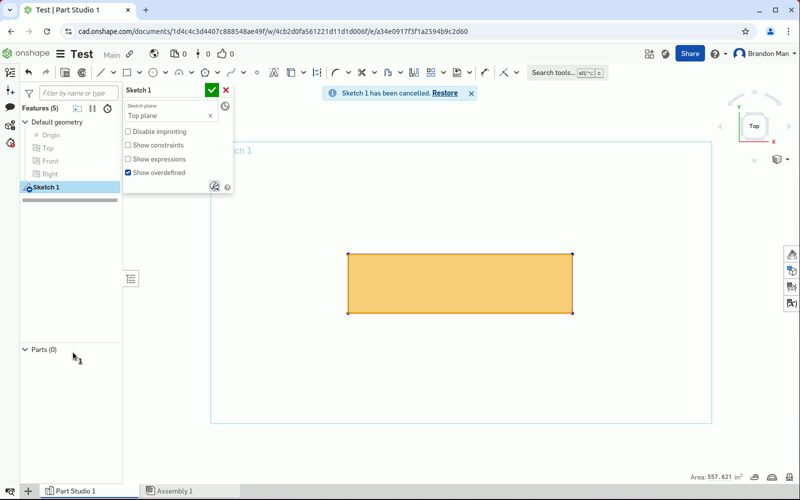
key(shift+y)
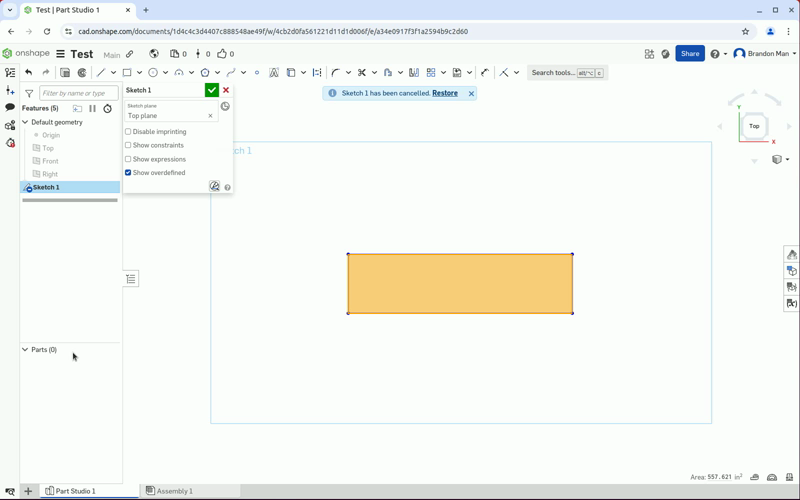
key(shift+e)
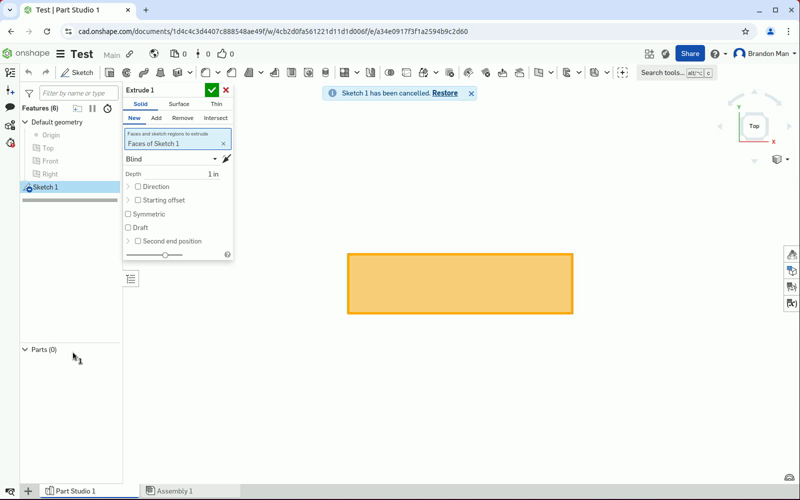
mouse_move(143, 106)
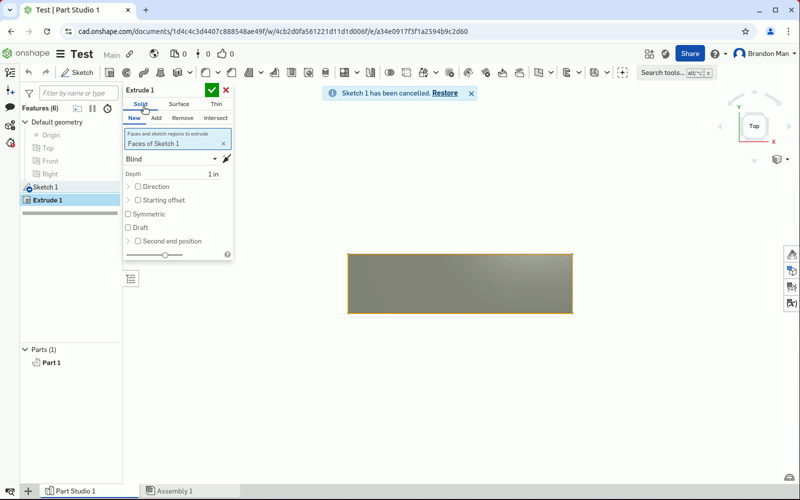
click(143, 106)
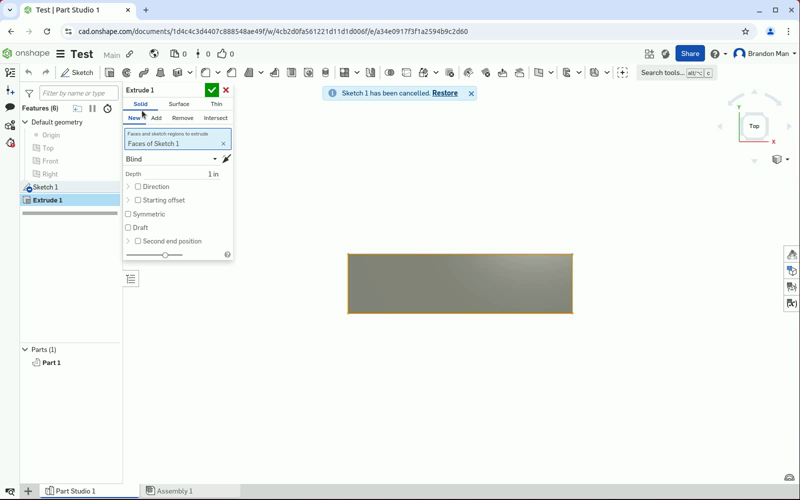
mouse_move(137, 120)
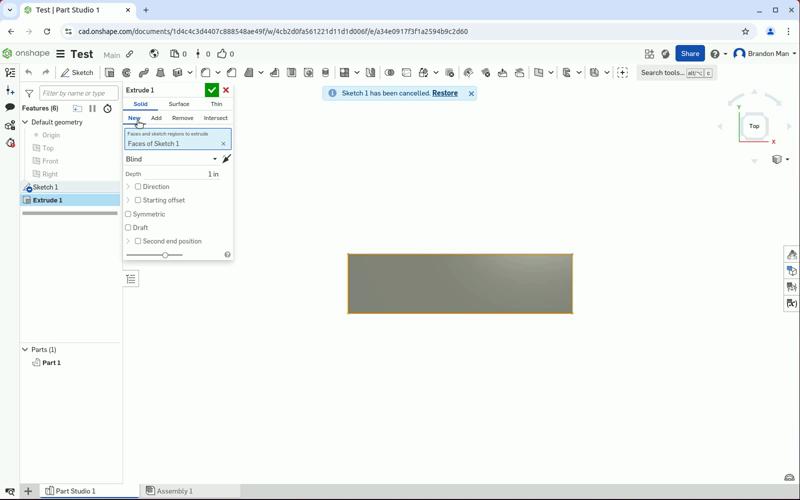
click(137, 120)
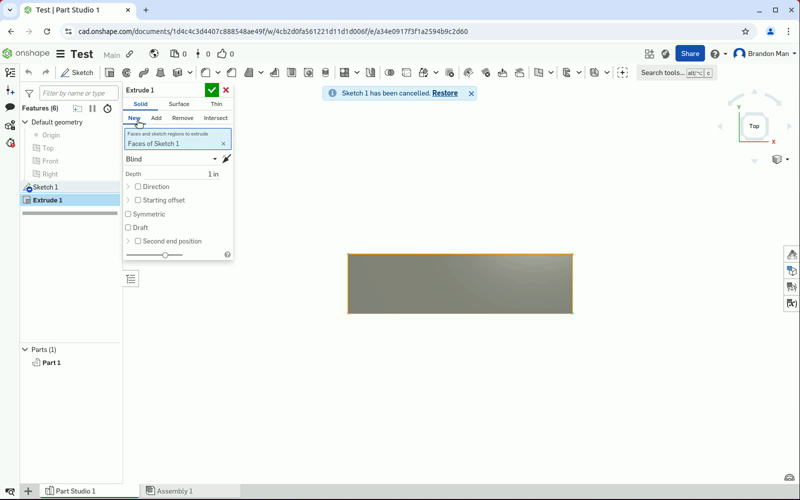
key(tab, 4)
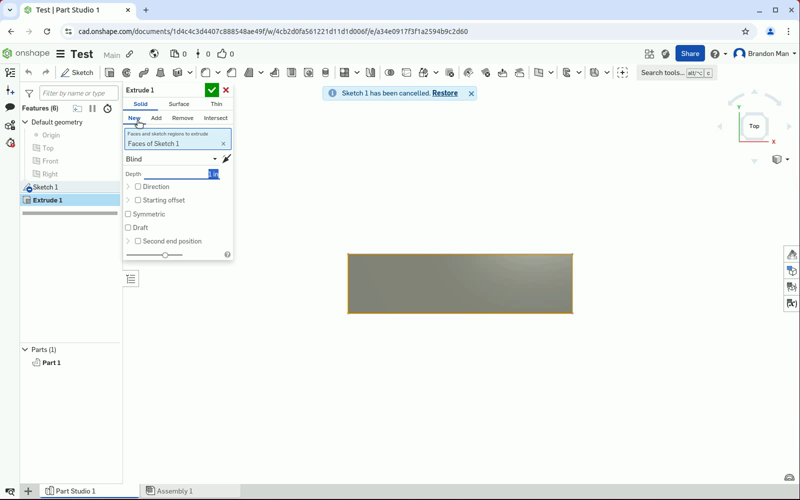
text(1.444)
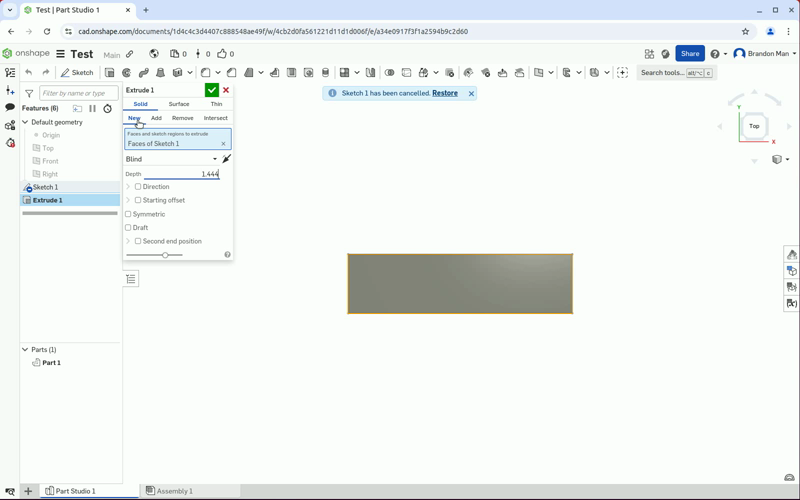
key(enter)
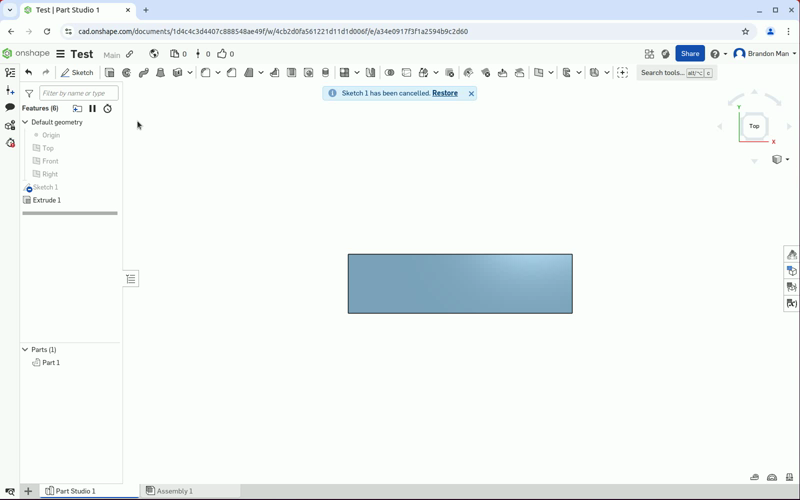
key(shift+h)
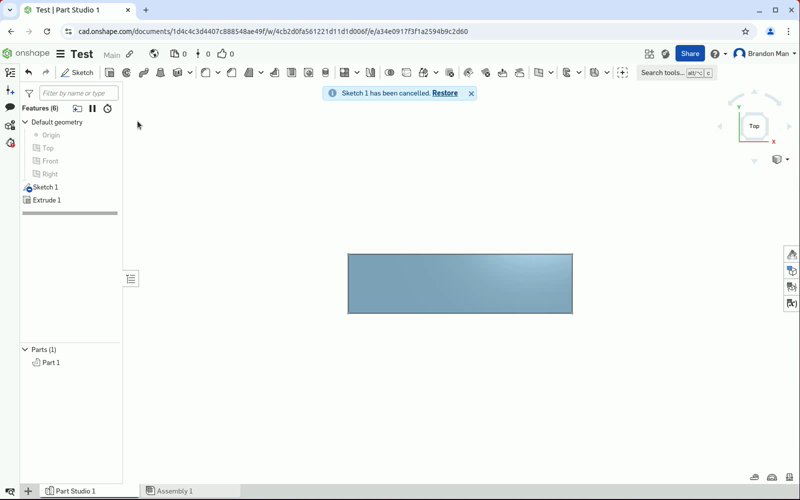
key(shift+h)
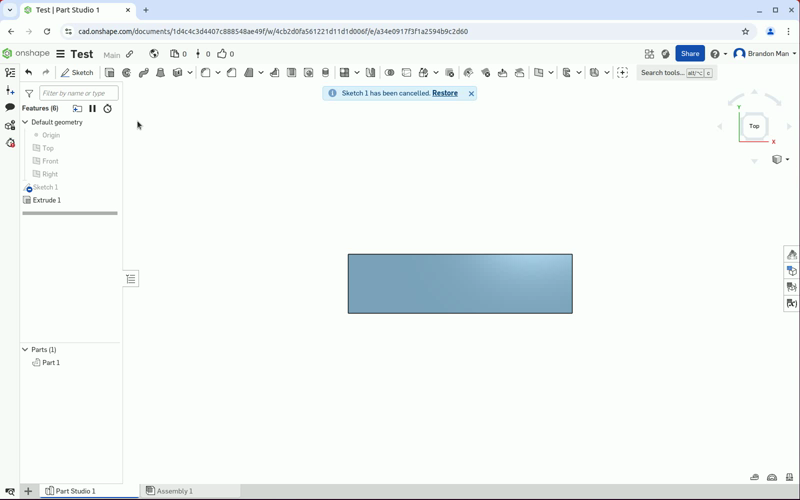
mouse_move(73, 189)
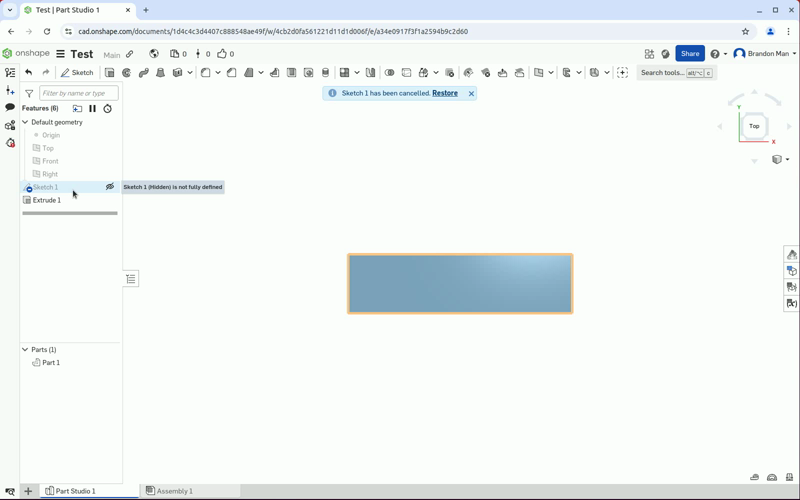
click(73, 189)
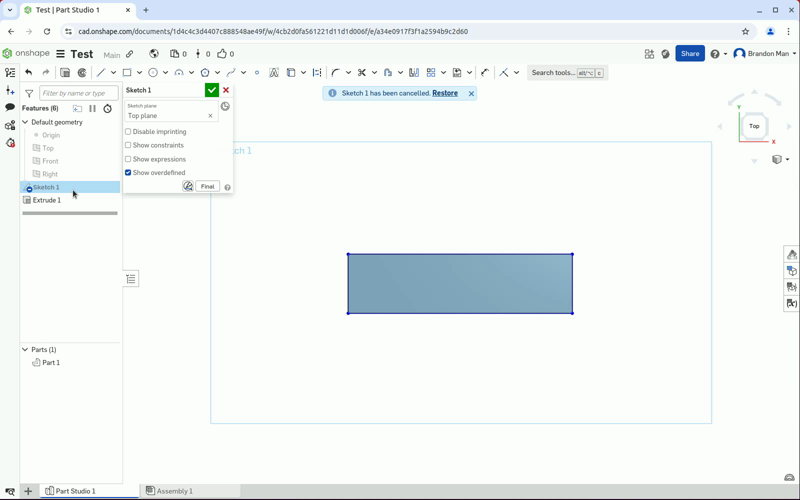
mouse_move(229, 92)
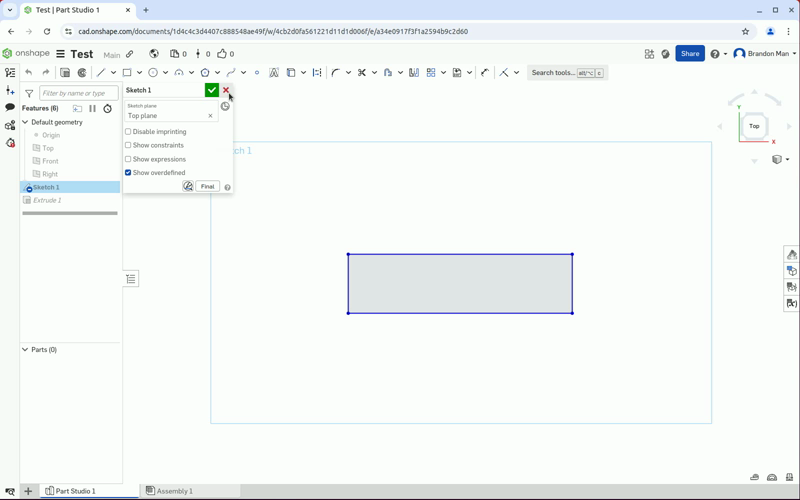
click(229, 92)
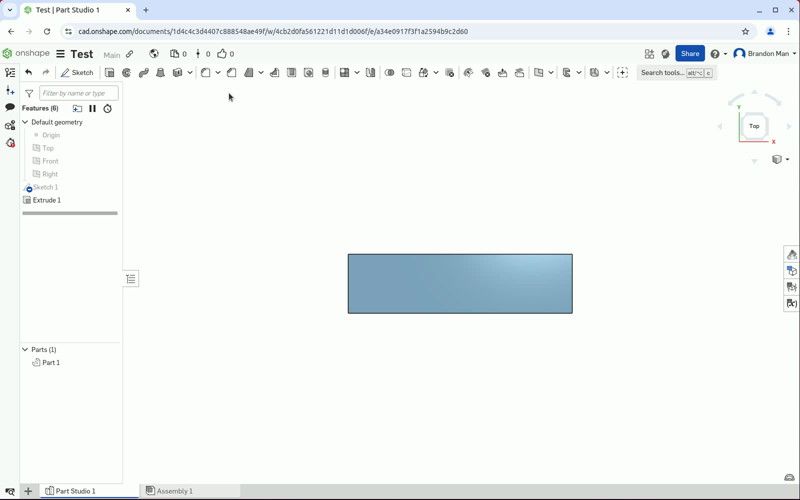
mouse_move(541, 75)
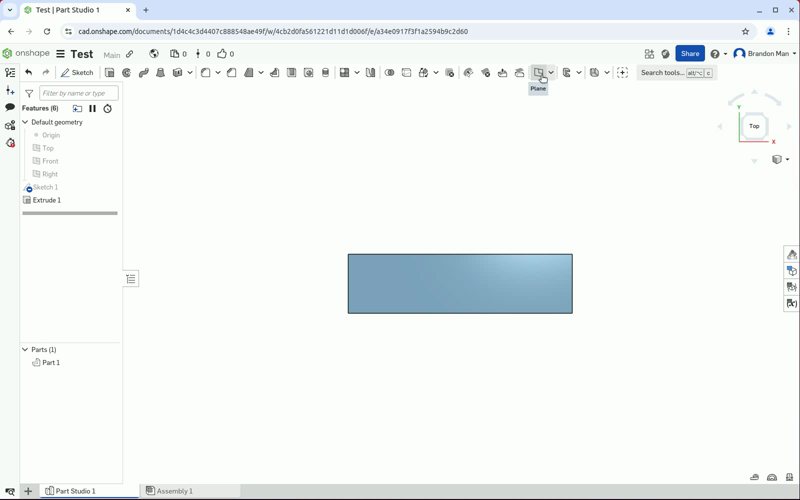
click(541, 75)
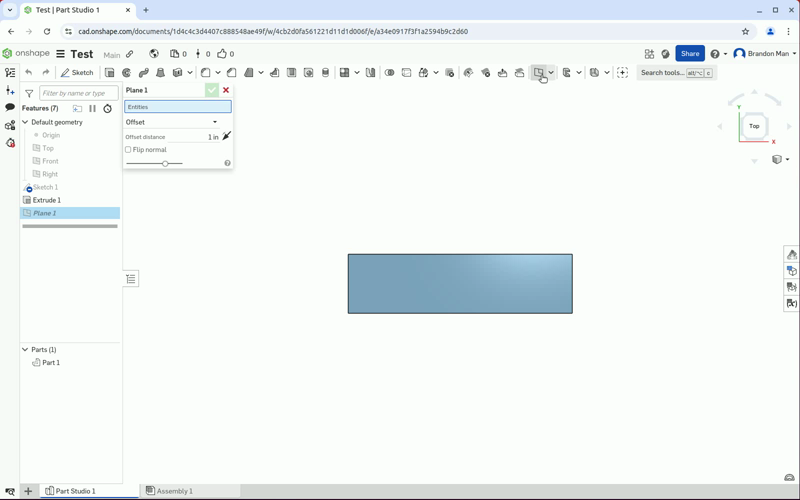
mouse_move(73, 150)
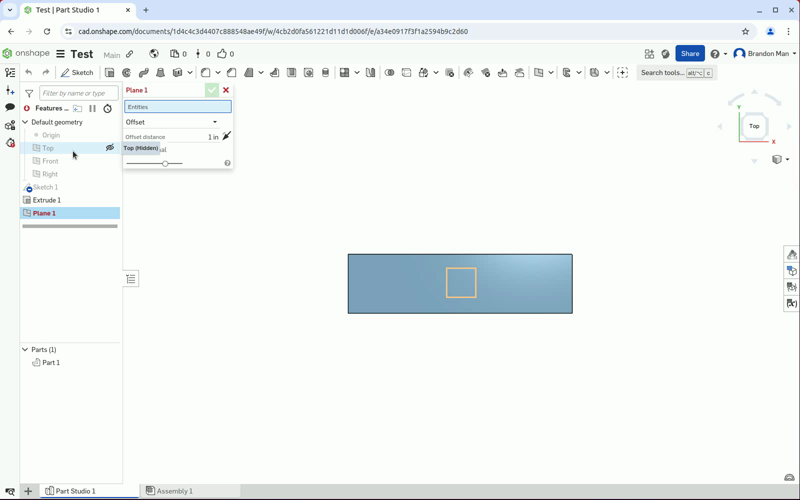
click(73, 150)
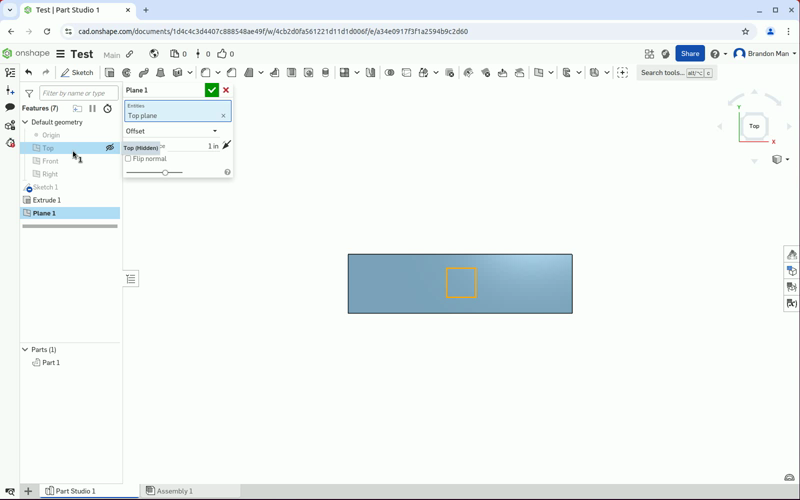
key(tab, 2)
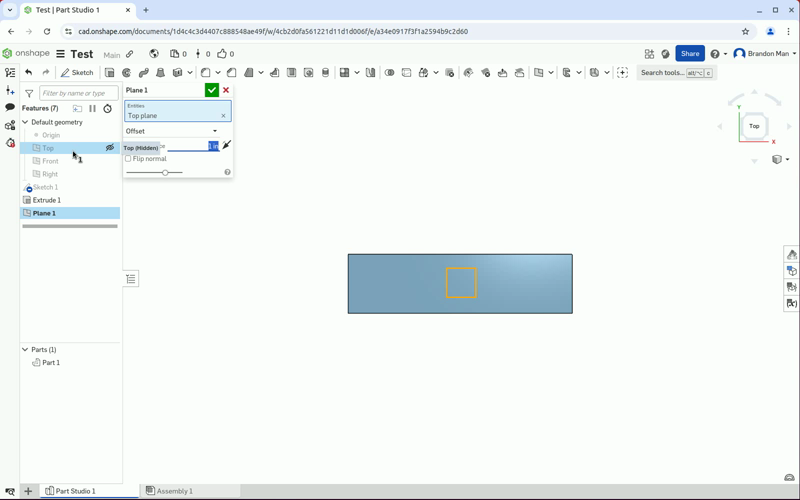
text(1.448)
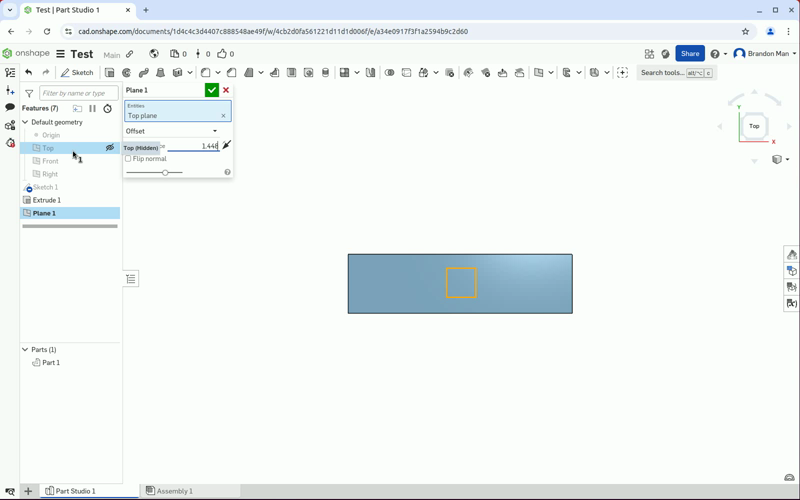
key(enter, 2)
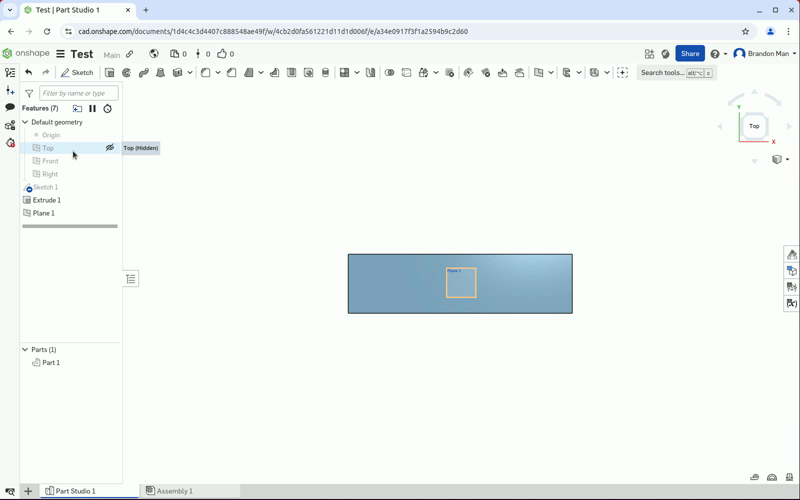
key(shift+s)
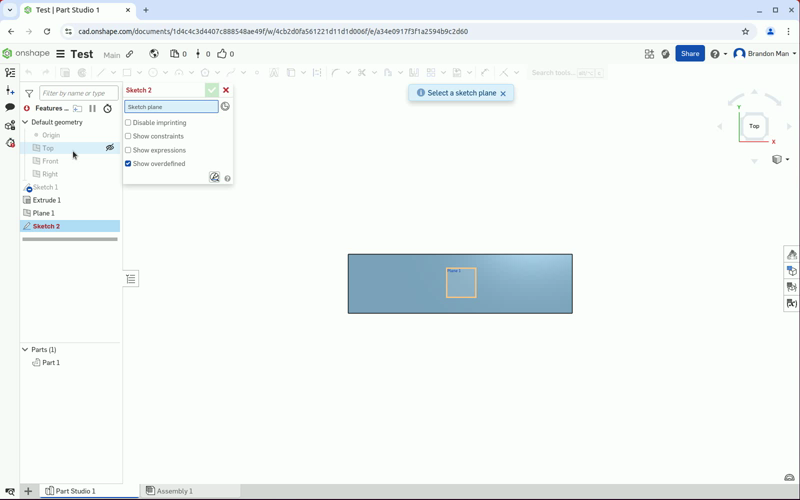
mouse_move(73, 215)
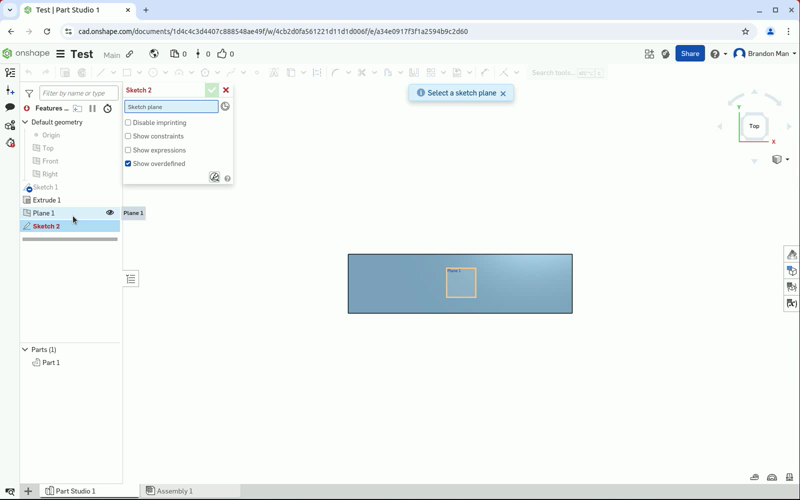
click(73, 215)
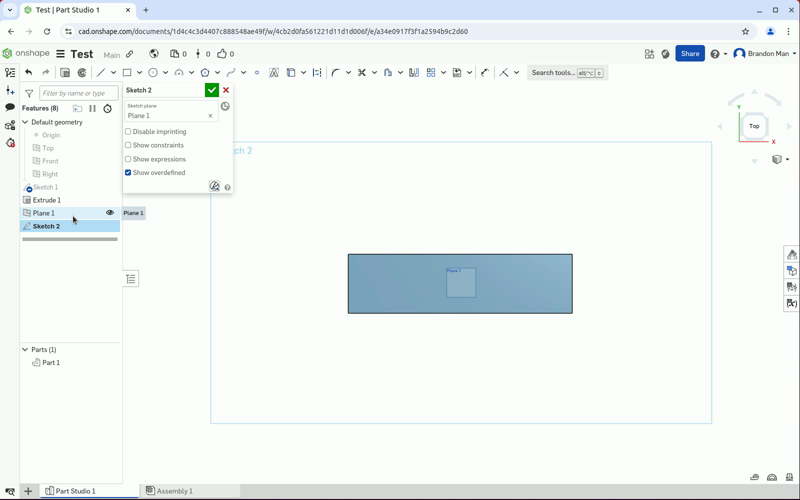
mouse_move(73, 352)
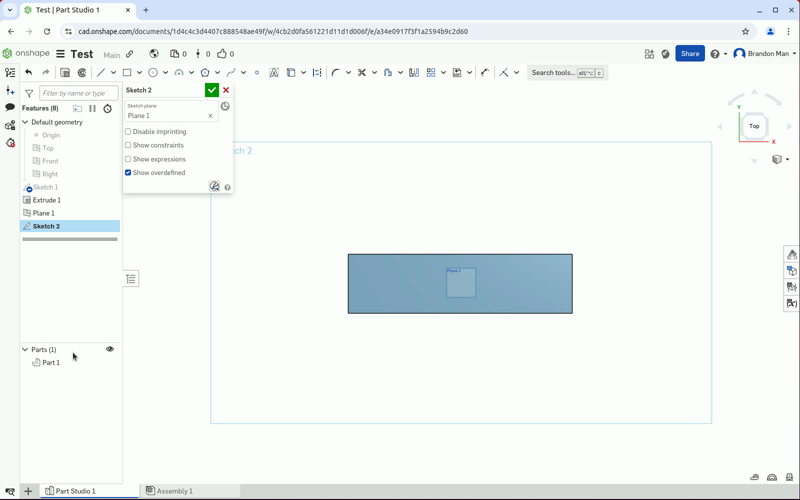
key(y)
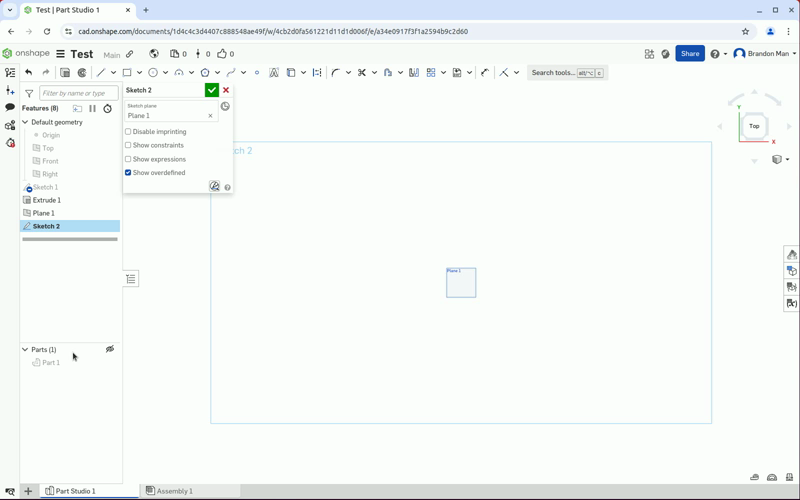
key(l)
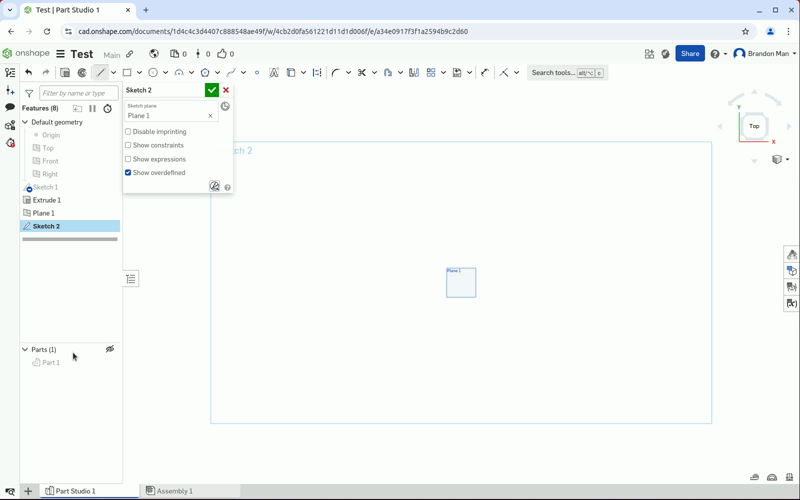
key_down(shift)
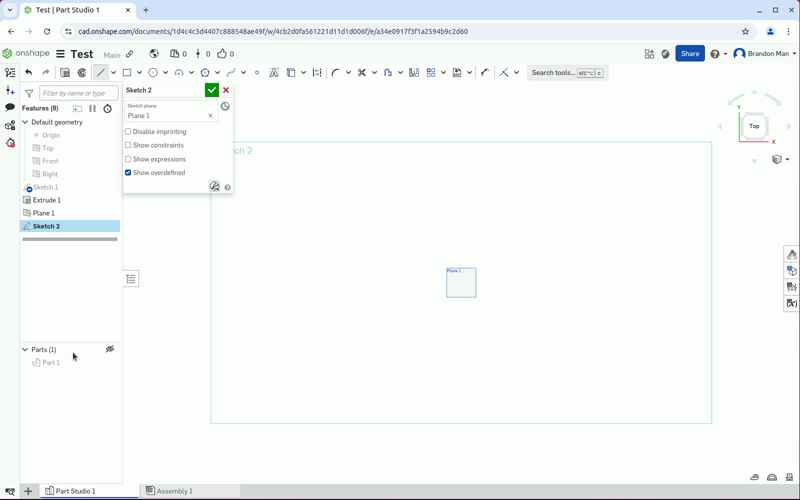
mouse_move(542, 267)
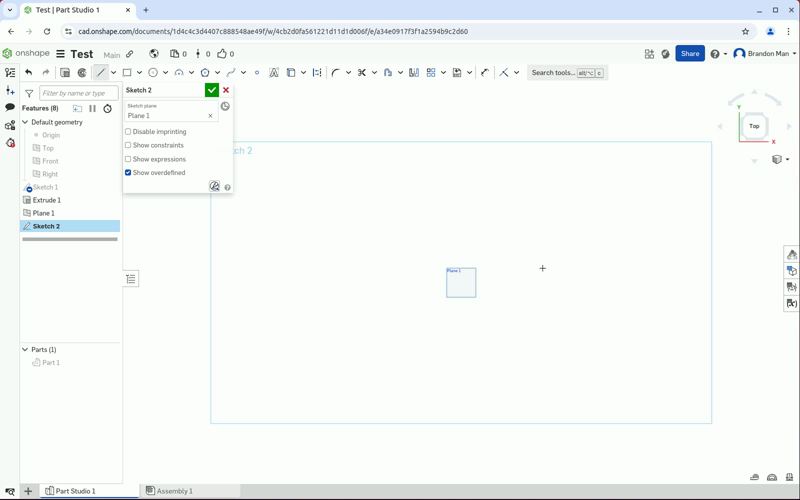
click(542, 267)
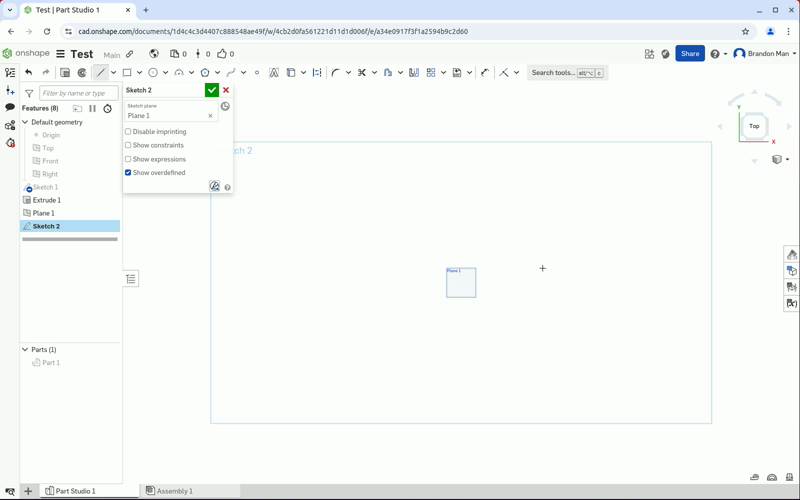
key_up(shift)
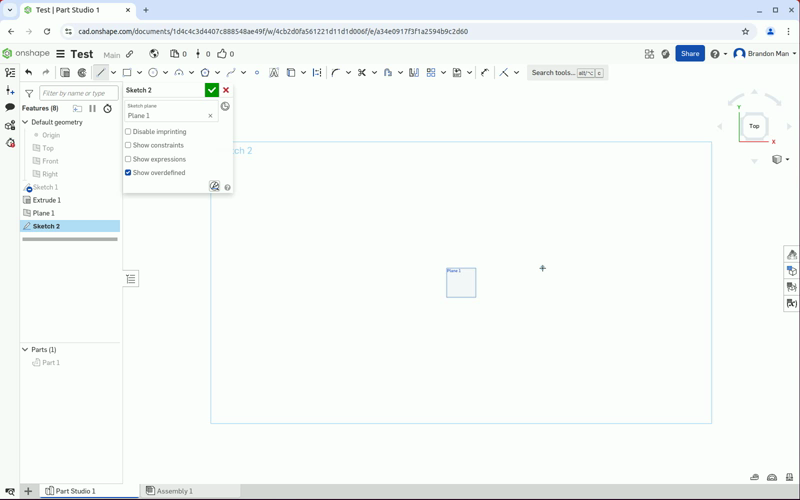
key_down(shift)
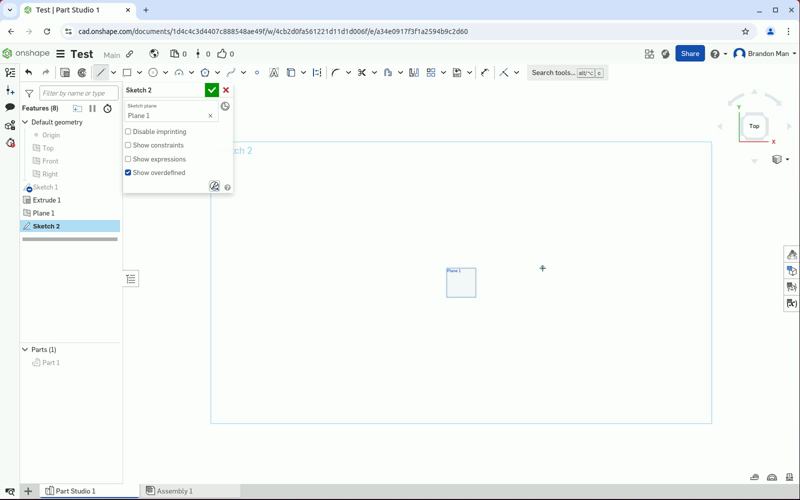
mouse_move(572, 267)
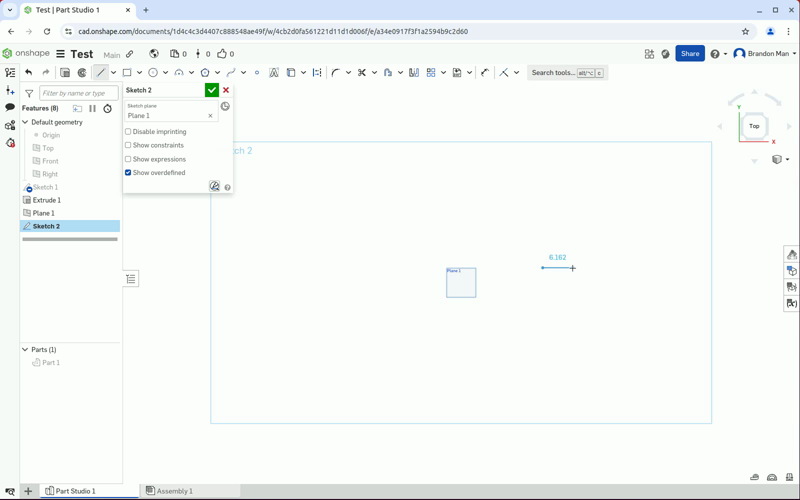
mouse_move(574, 267)
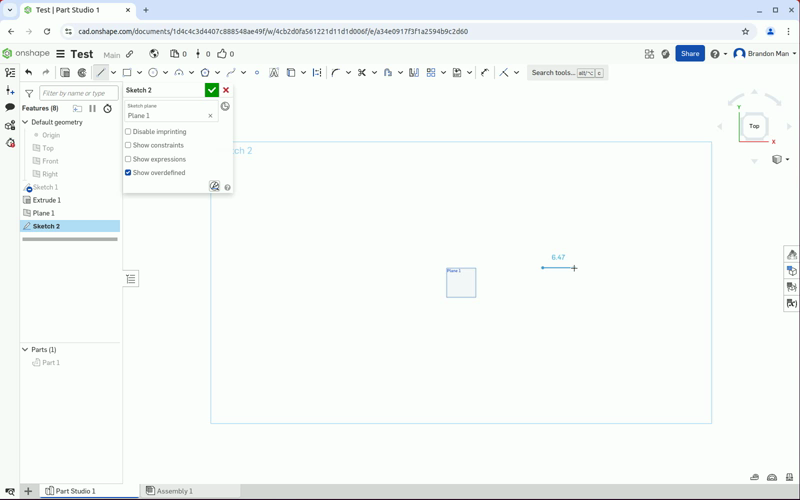
click(574, 267)
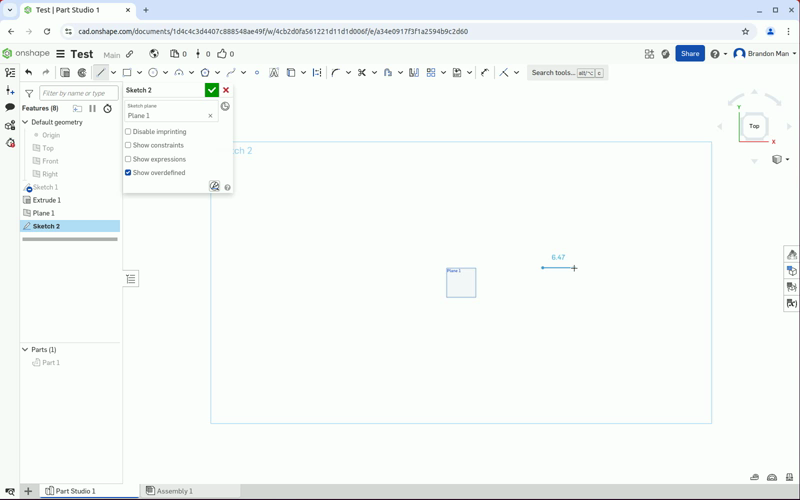
key_up(shift)
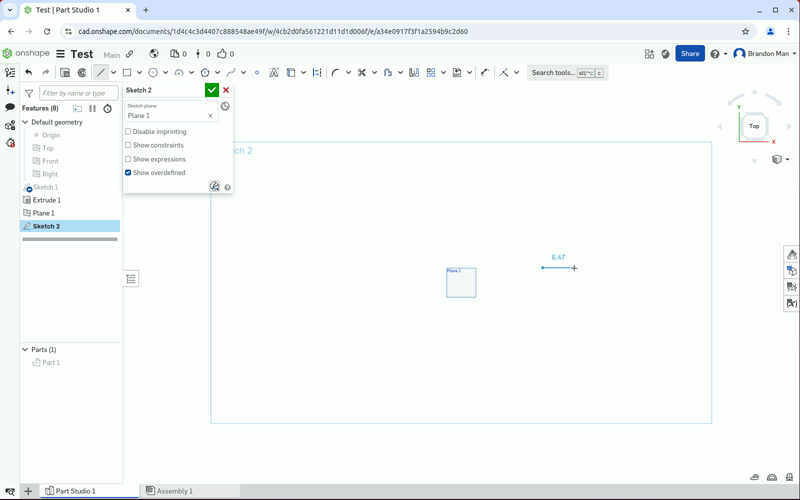
key_down(shift)
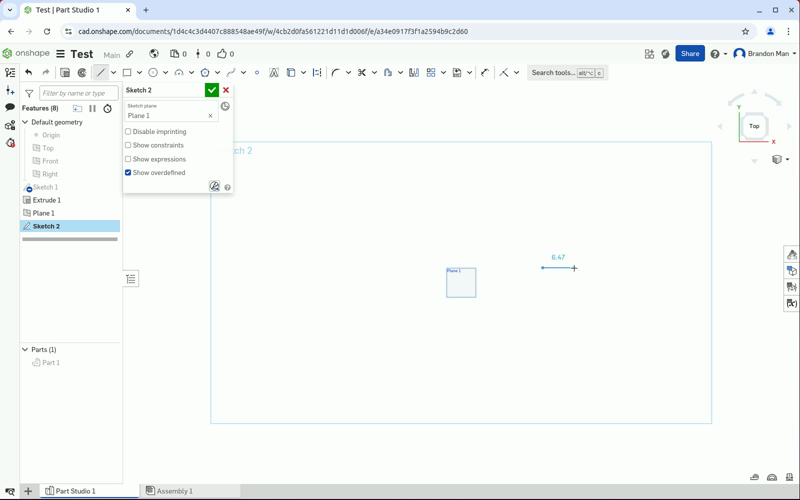
mouse_move(589, 267)
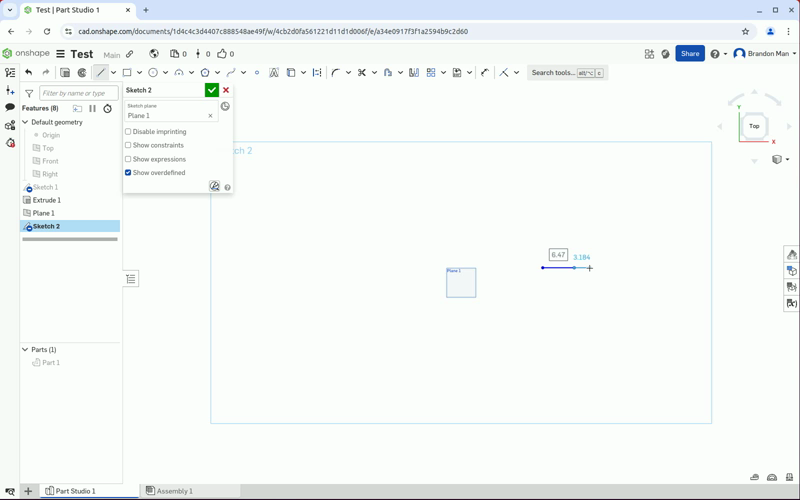
mouse_move(574, 251)
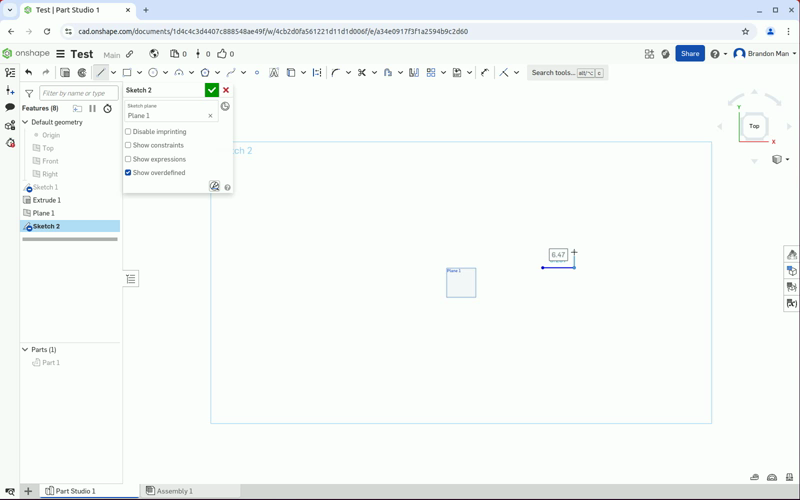
click(574, 251)
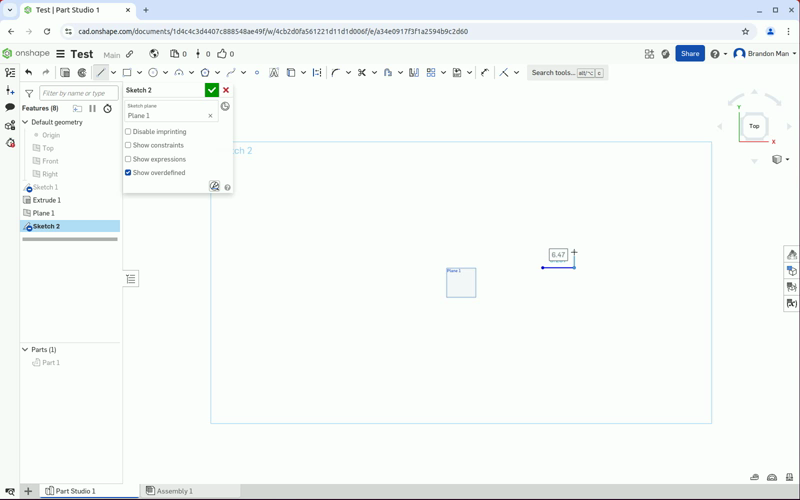
key_up(shift)
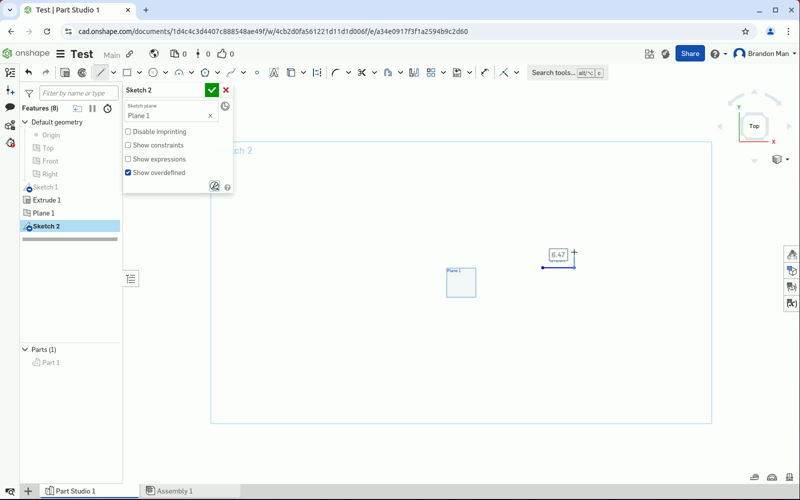
key_down(shift)
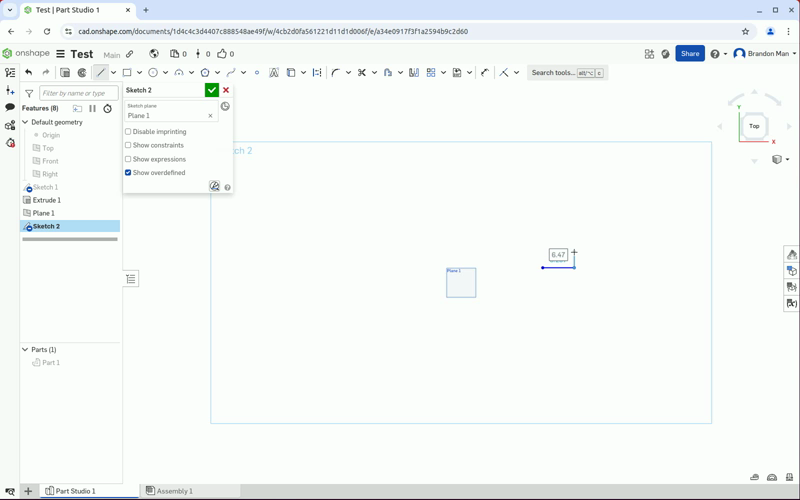
mouse_move(589, 251)
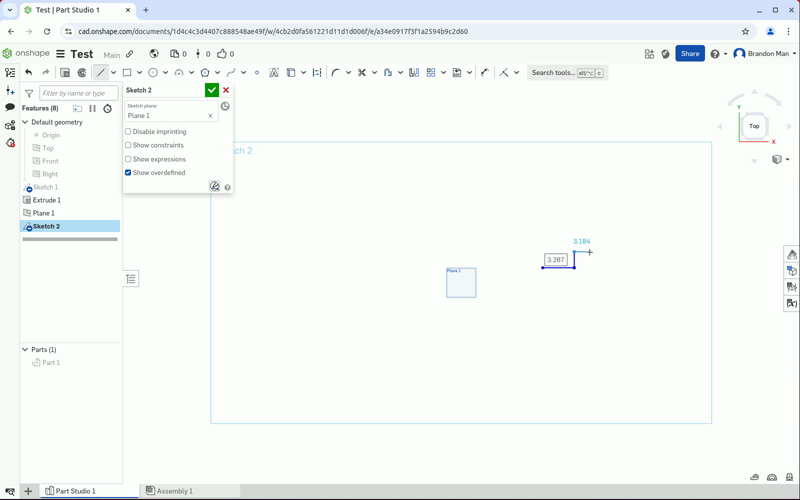
mouse_move(542, 251)
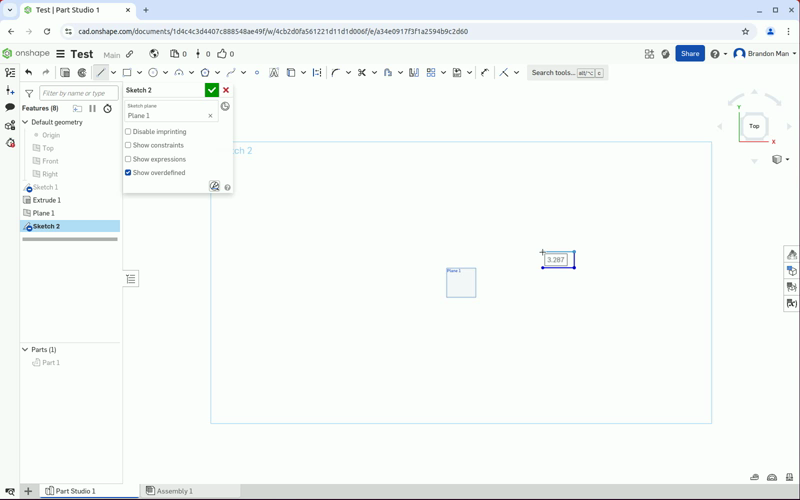
click(542, 251)
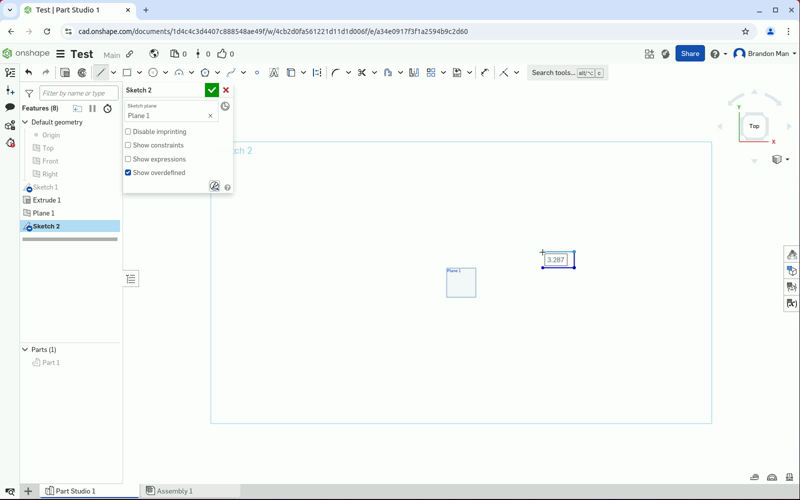
key_up(shift)
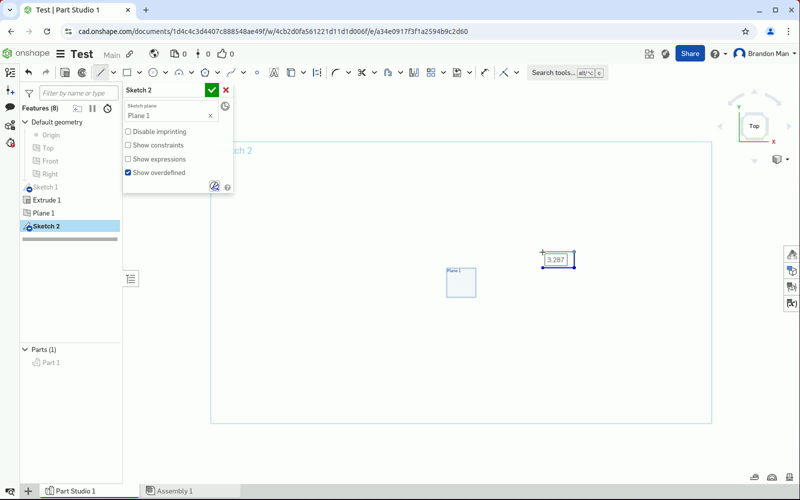
mouse_move(572, 251)
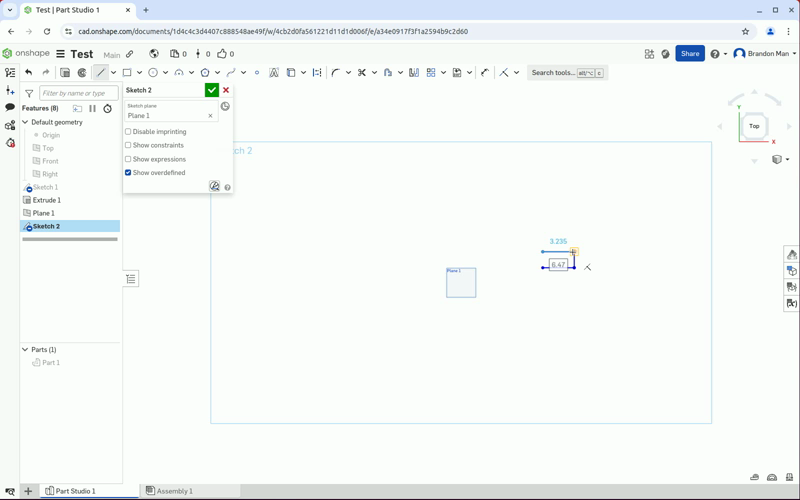
key_down(shift)
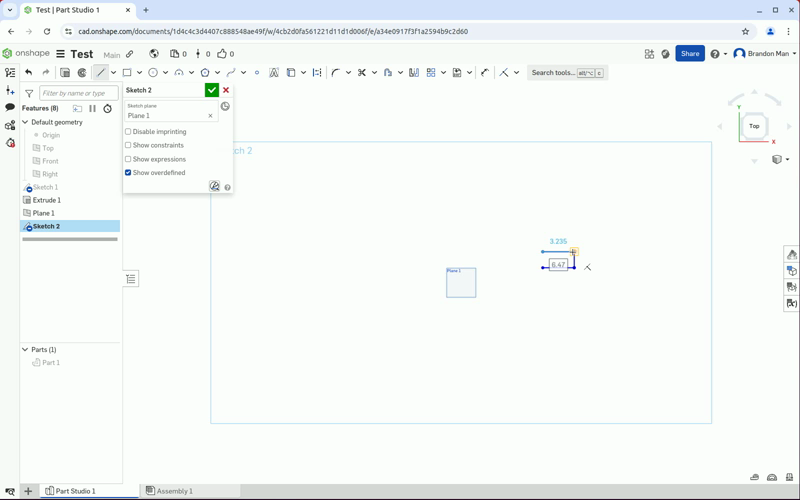
mouse_move(542, 267)
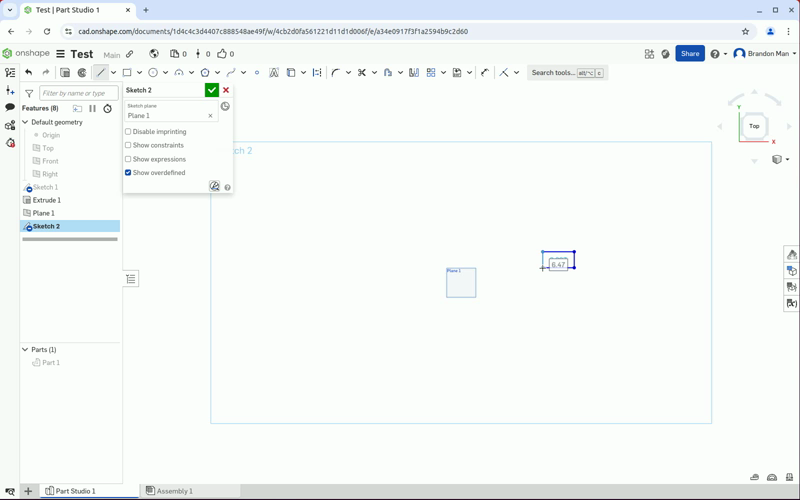
key_up(shift)
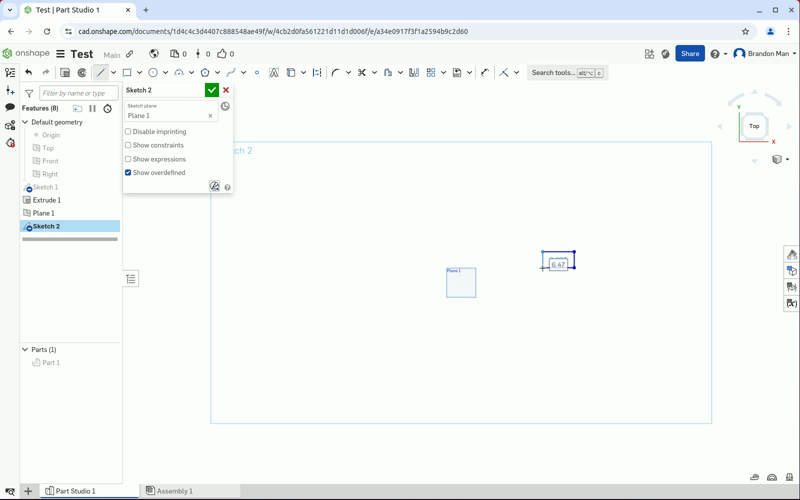
click(542, 267)
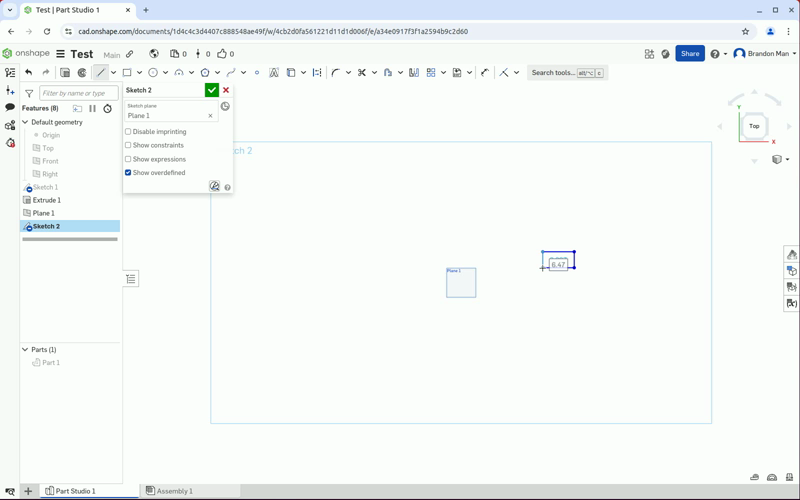
key(esc)
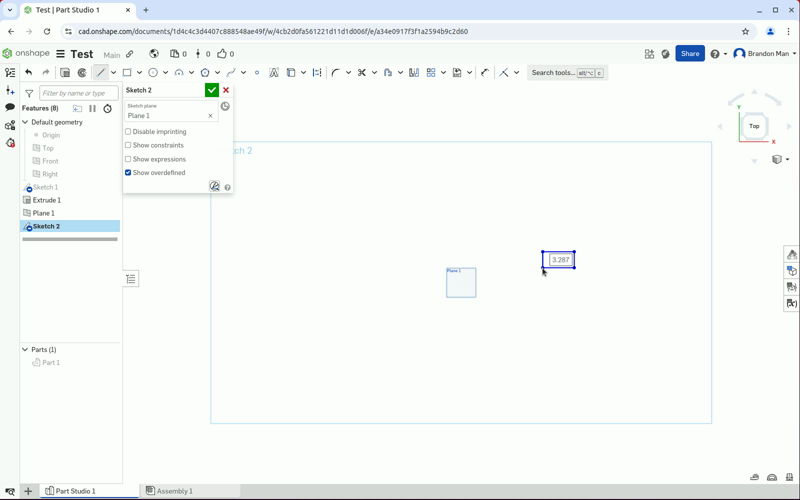
mouse_move(554, 252)
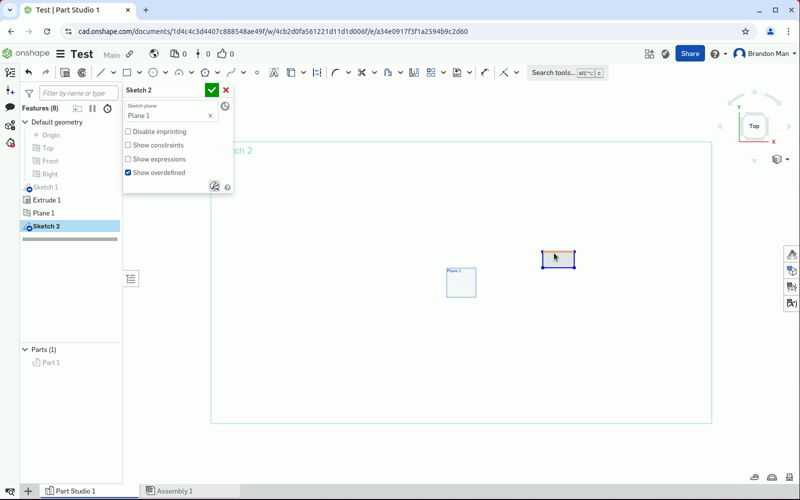
scroll(6)
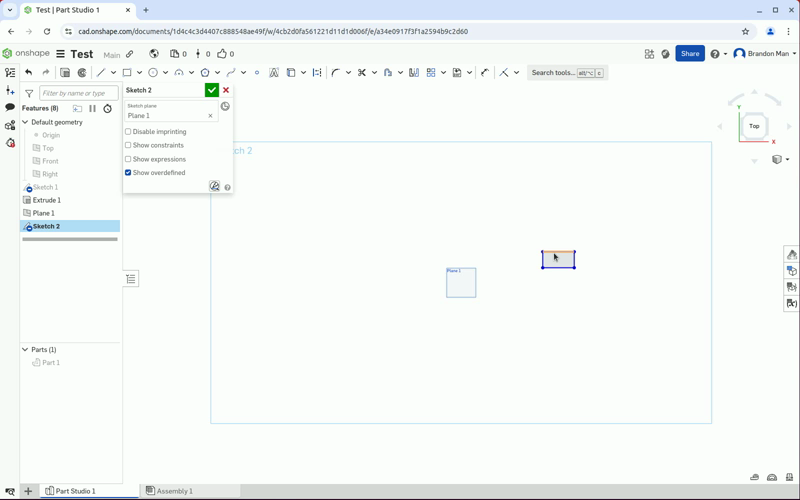
scroll(6)
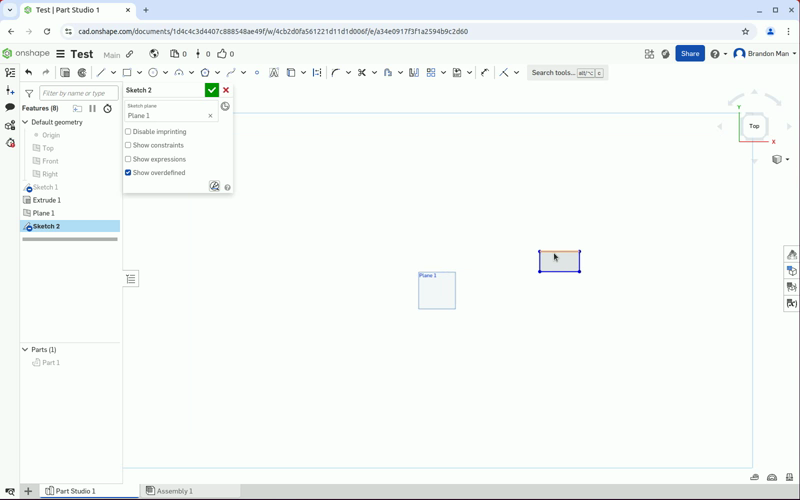
scroll(6)
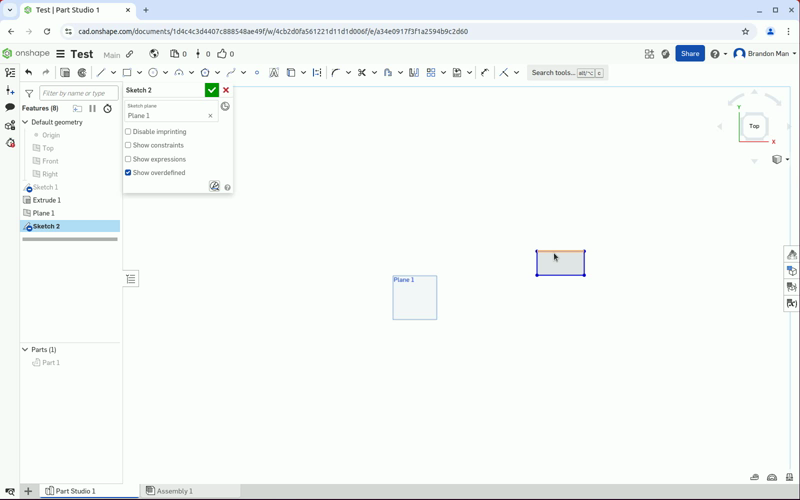
scroll(6)
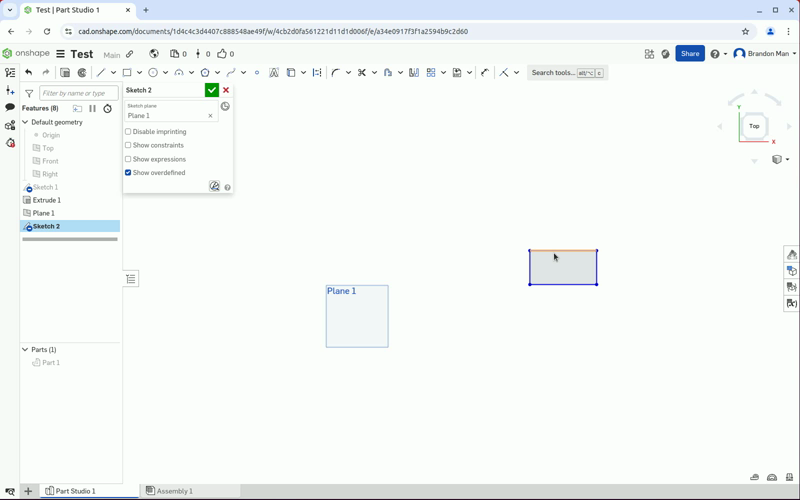
scroll(6)
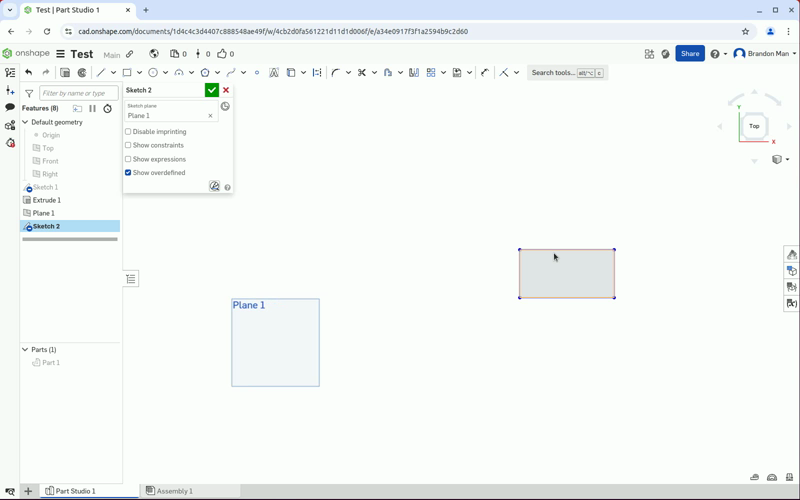
scroll(6)
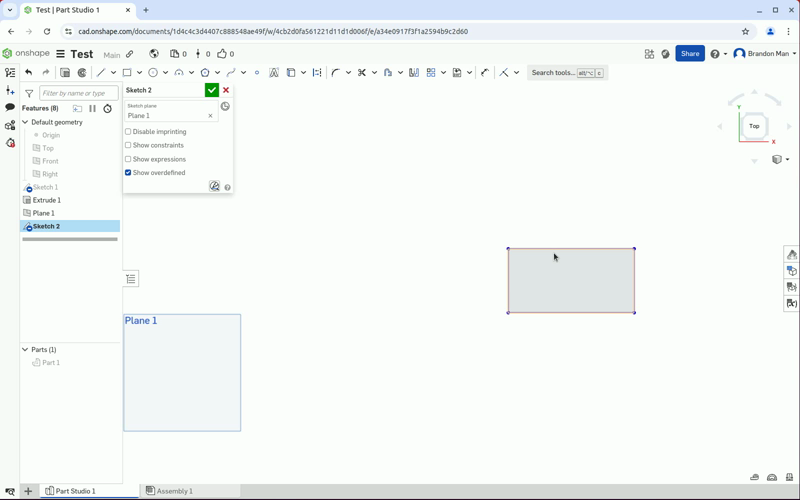
scroll(6)
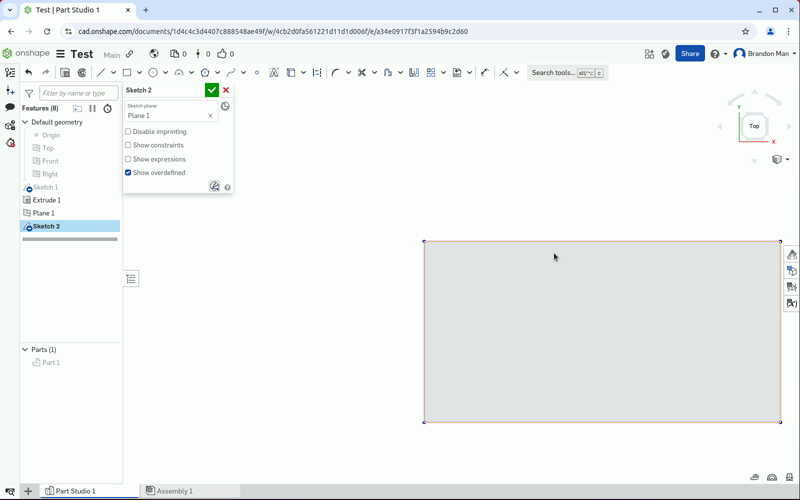
click(554, 252)
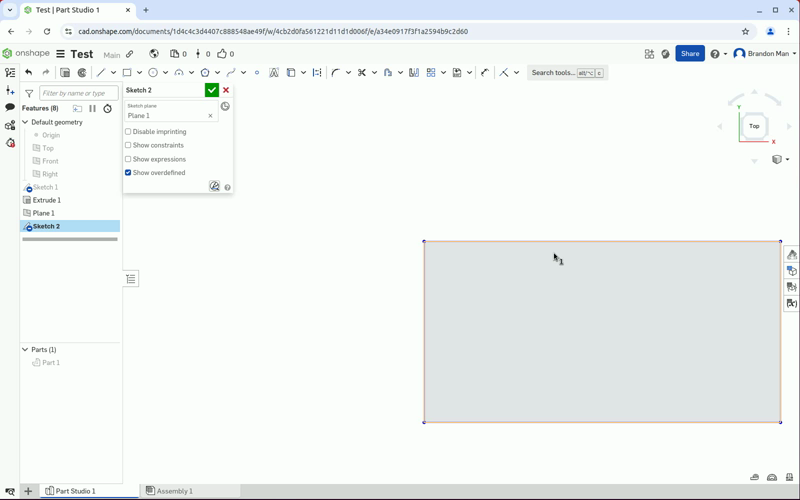
scroll(-6)
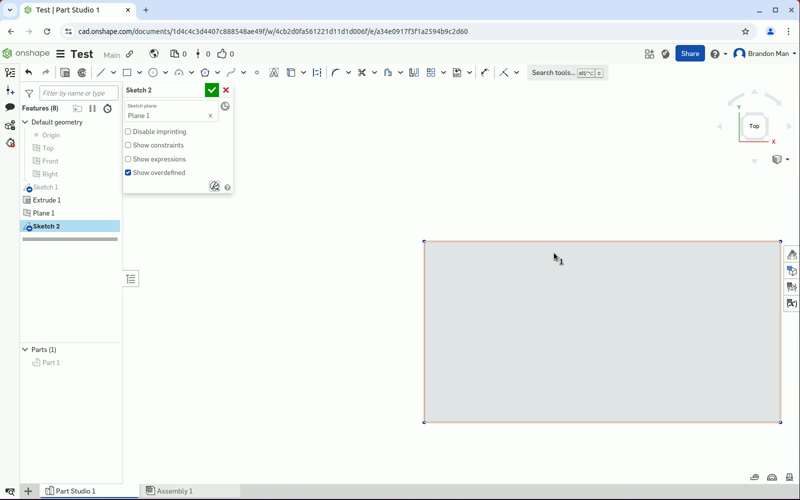
scroll(-6)
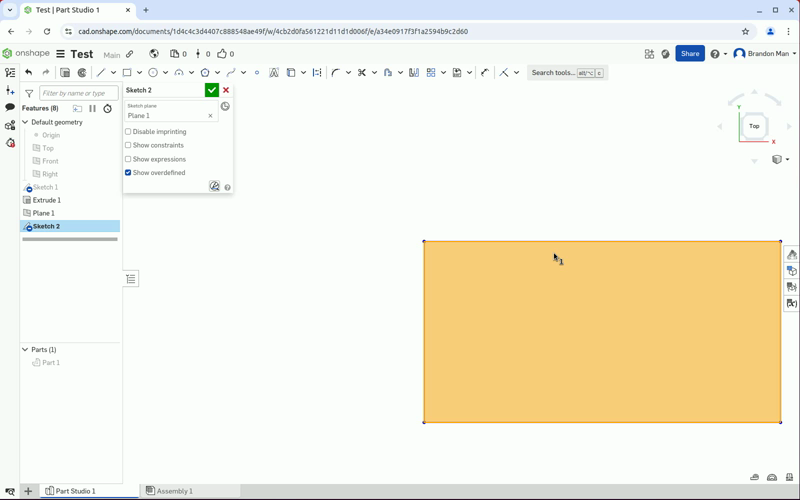
scroll(-6)
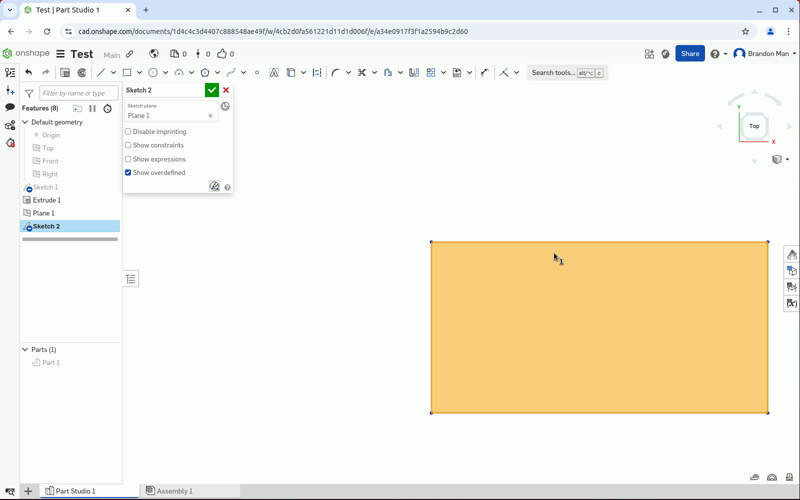
scroll(-6)
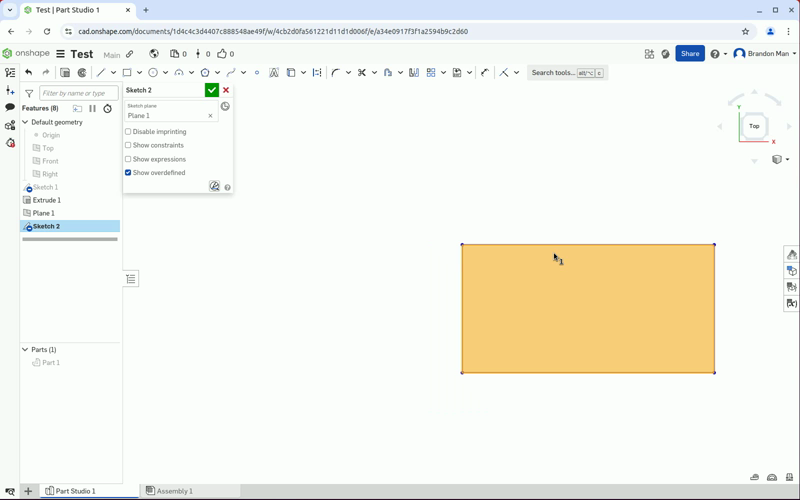
scroll(-6)
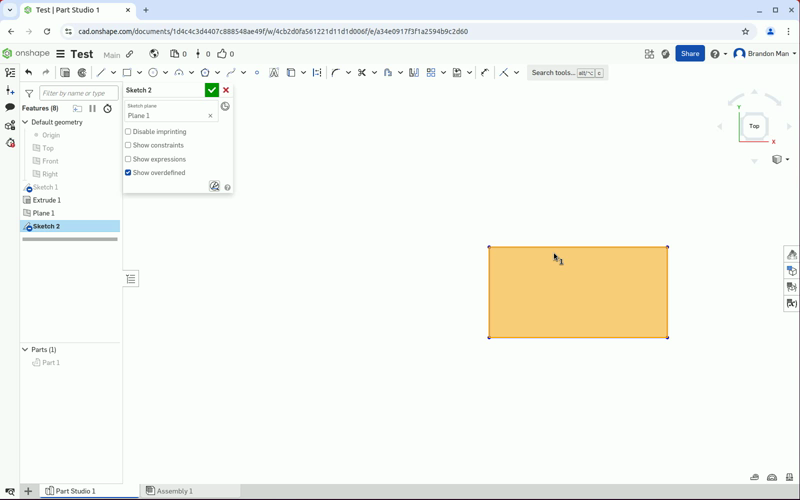
scroll(-6)
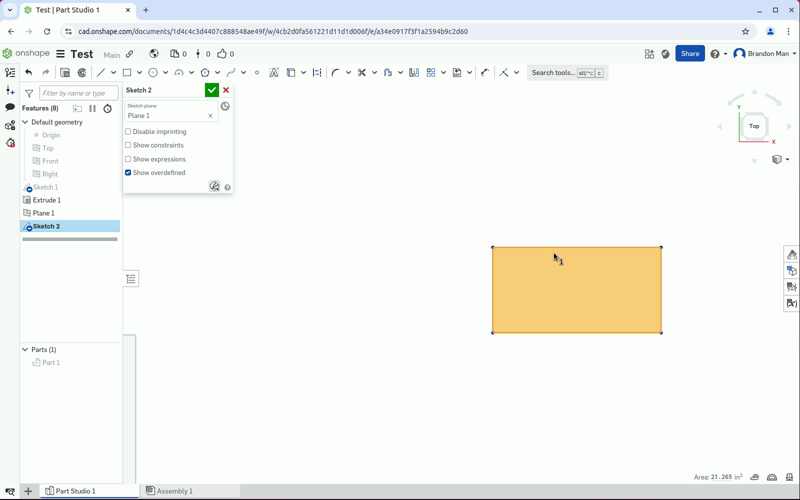
scroll(-6)
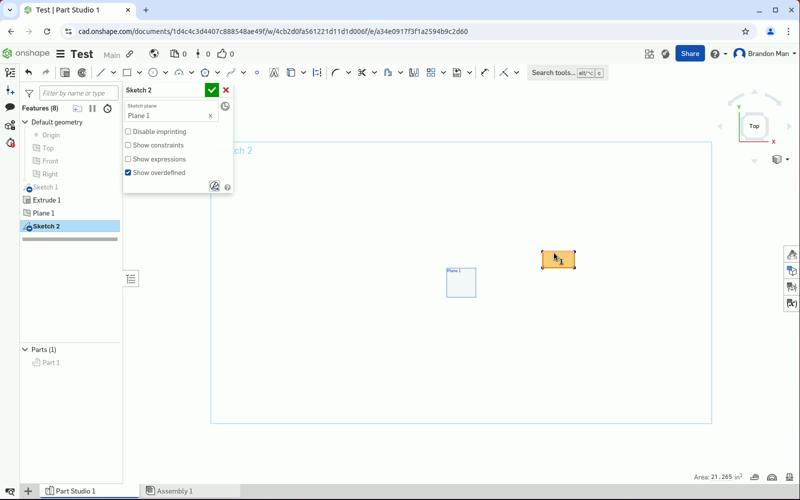
mouse_move(73, 352)
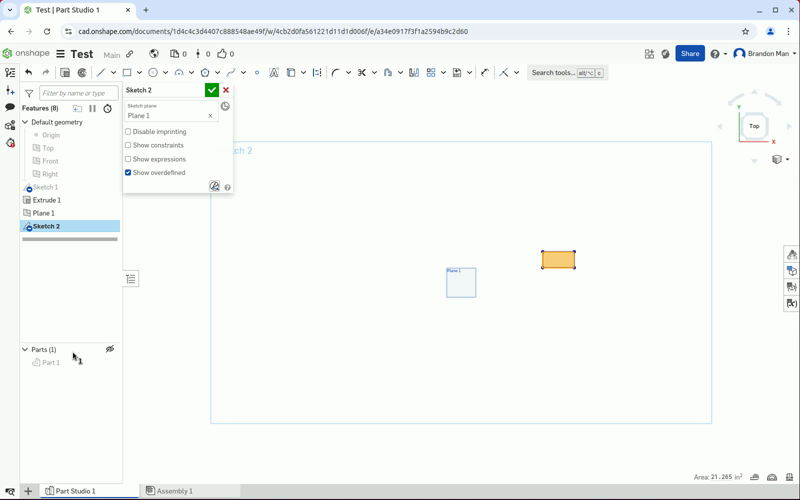
key(shift+y)
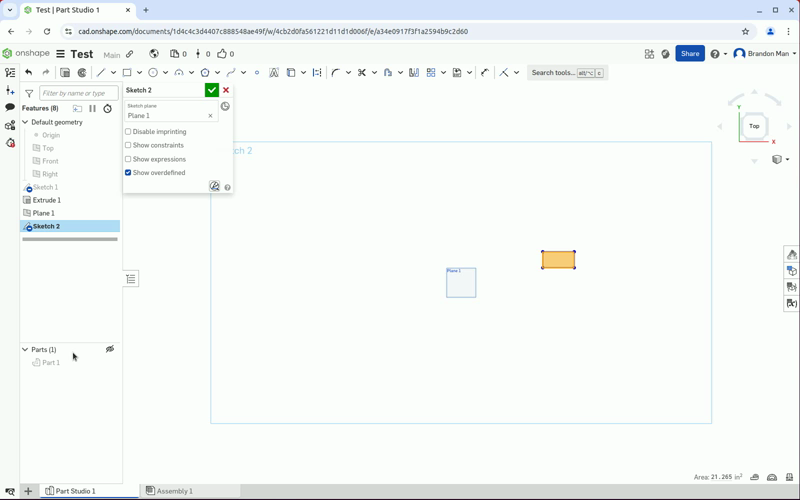
key(shift+e)
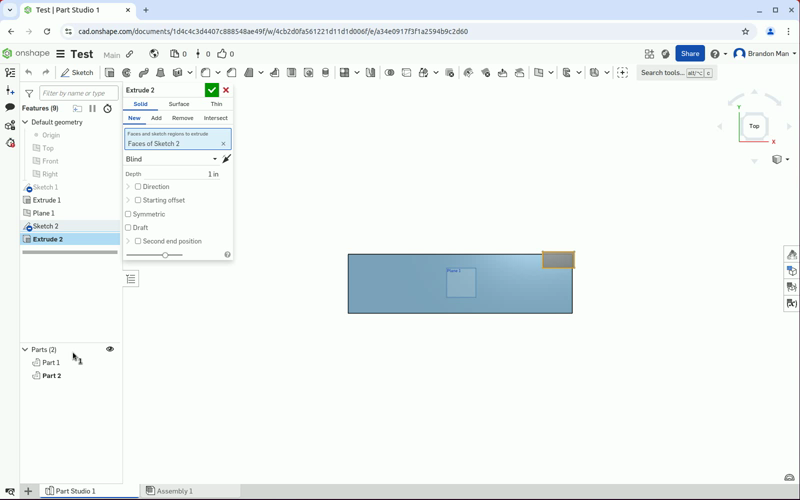
mouse_move(143, 106)
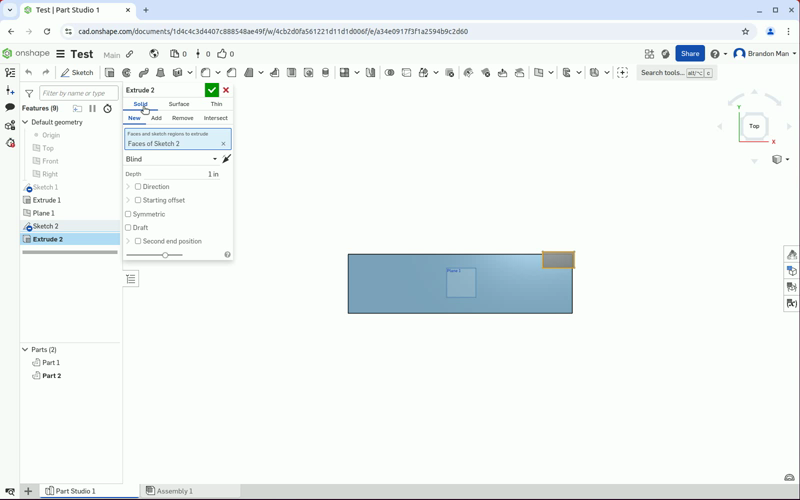
click(143, 106)
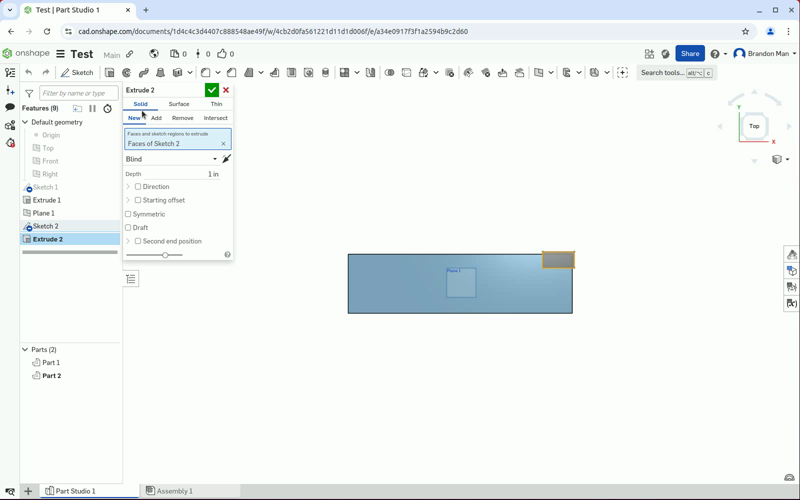
mouse_move(137, 120)
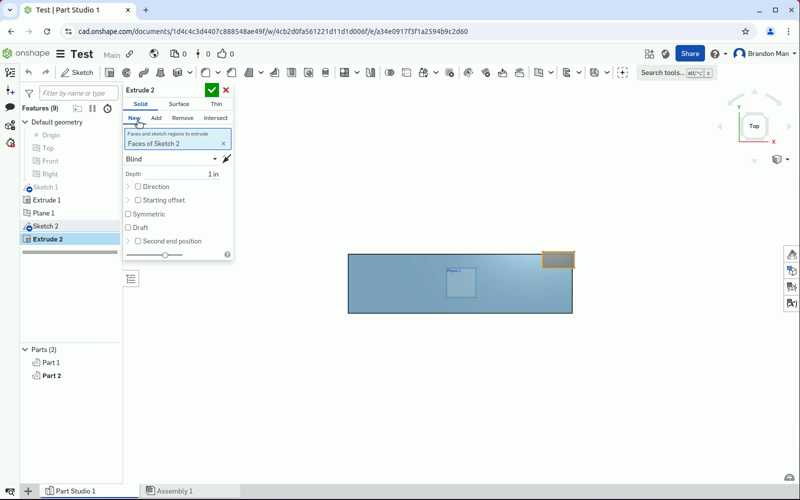
click(137, 120)
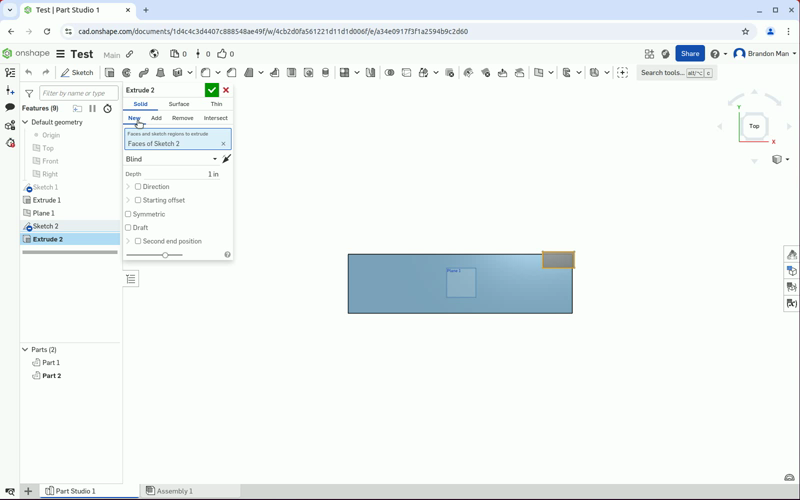
key(tab, 4)
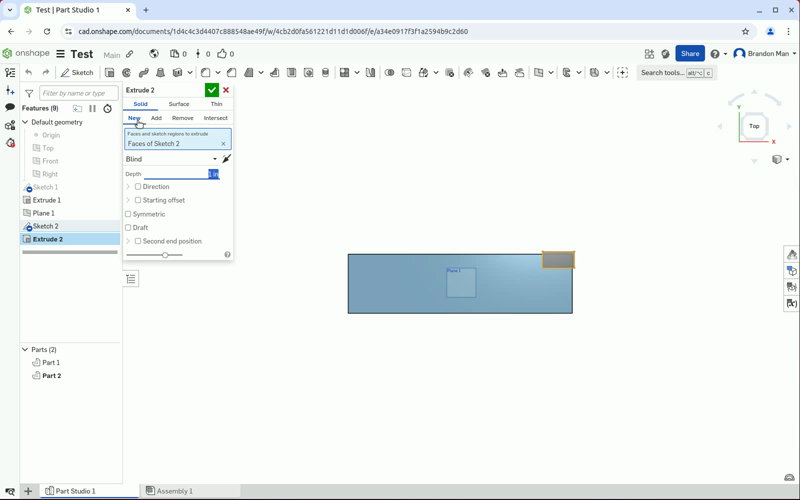
text(4.574)
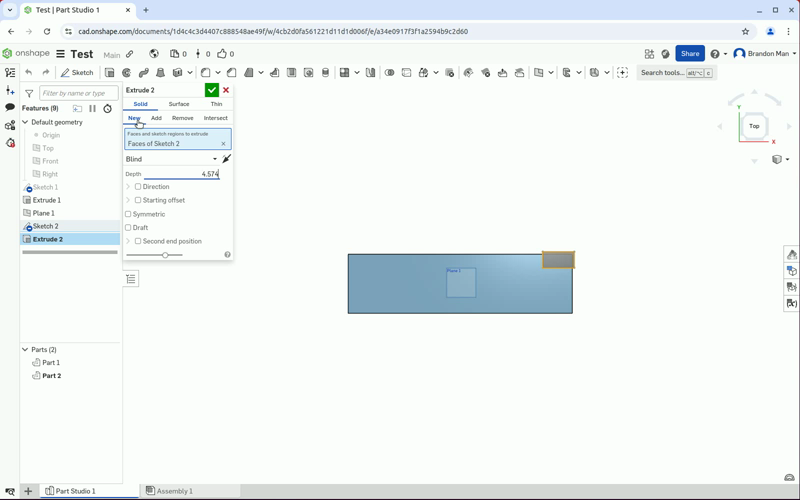
key(enter)
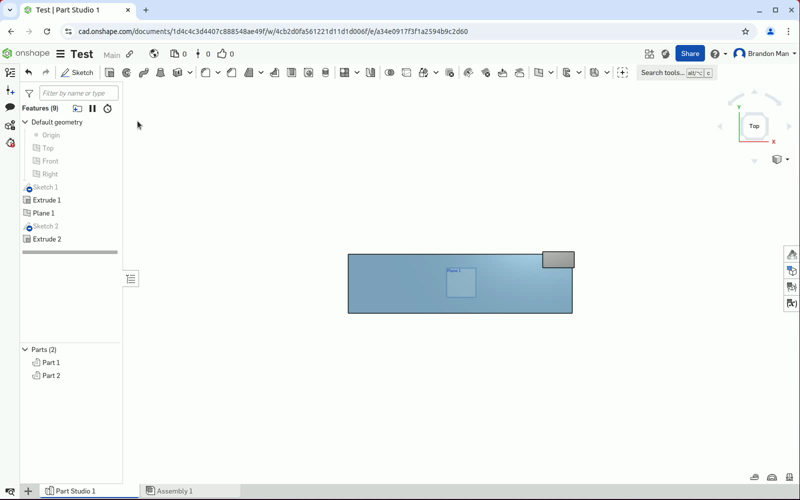
key(shift+h)
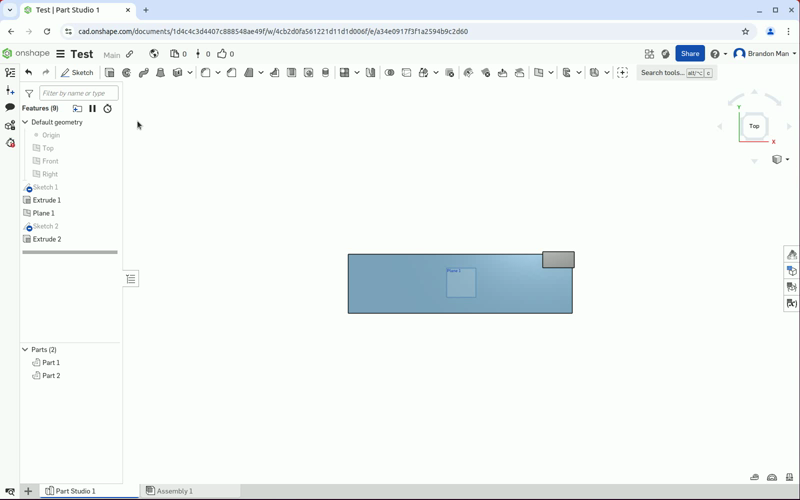
key(shift+h)
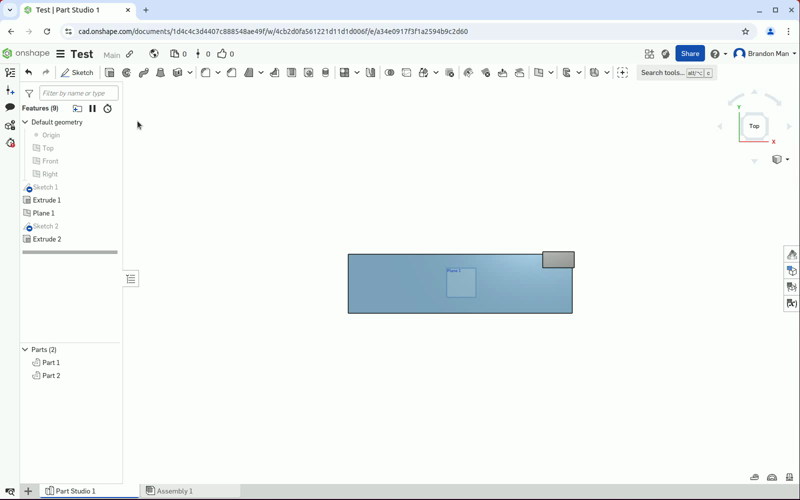
mouse_move(73, 189)
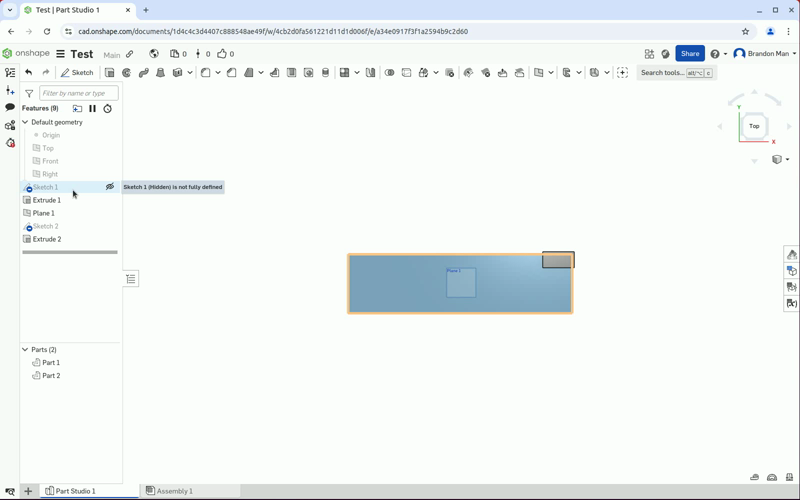
click(73, 189)
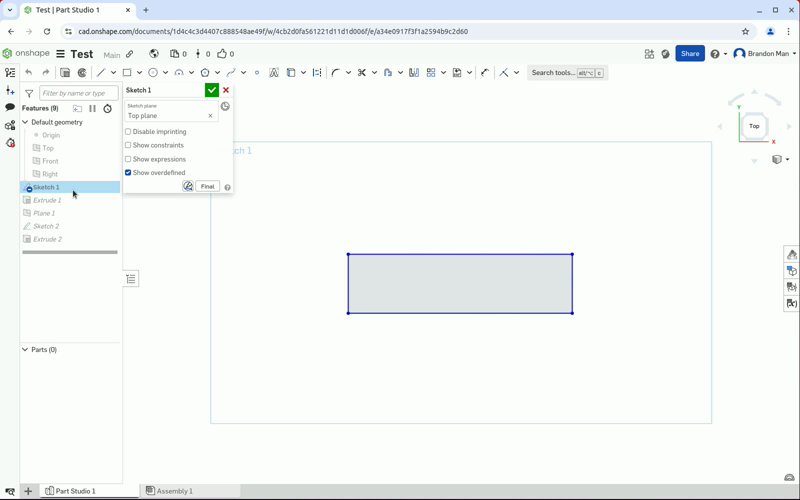
mouse_move(229, 92)
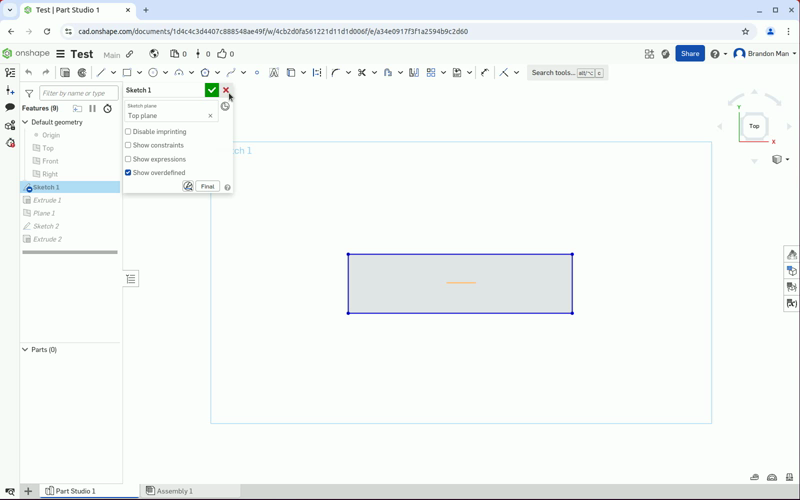
click(229, 92)
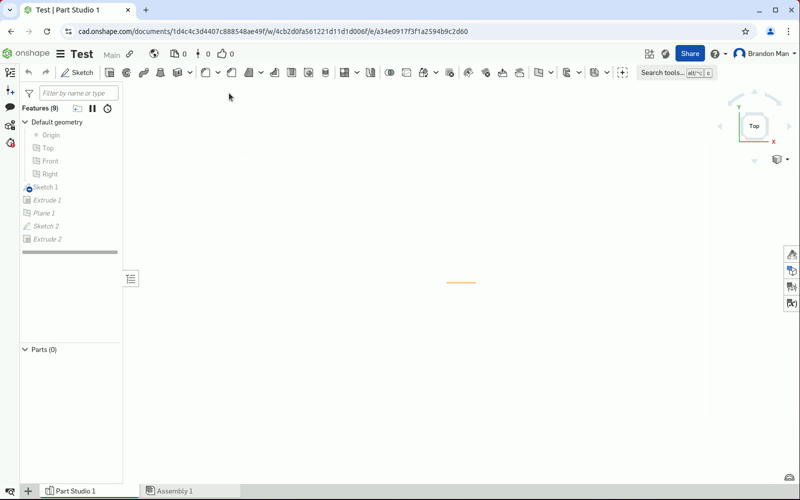
key(shift+s)
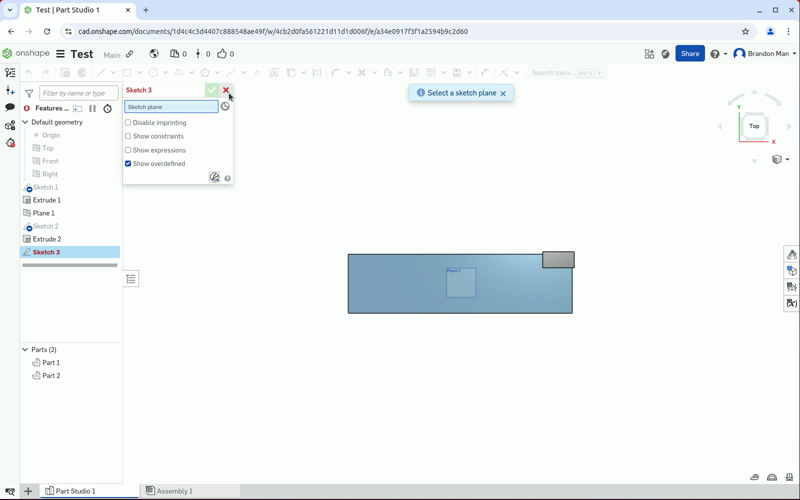
mouse_move(73, 215)
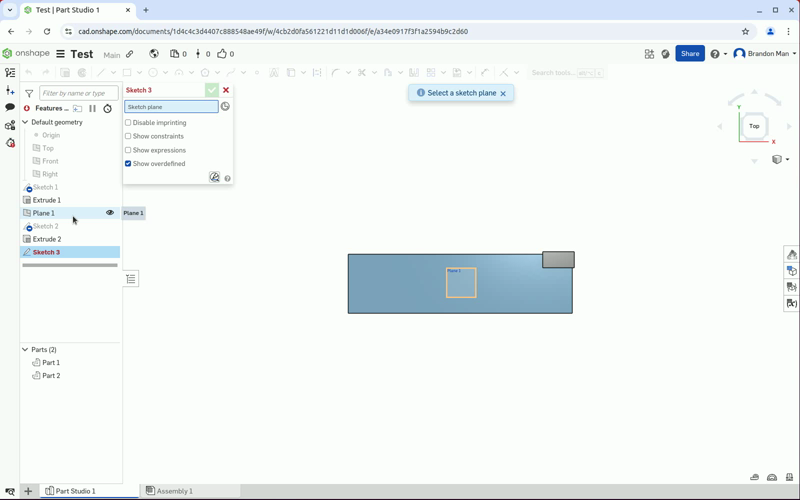
click(73, 215)
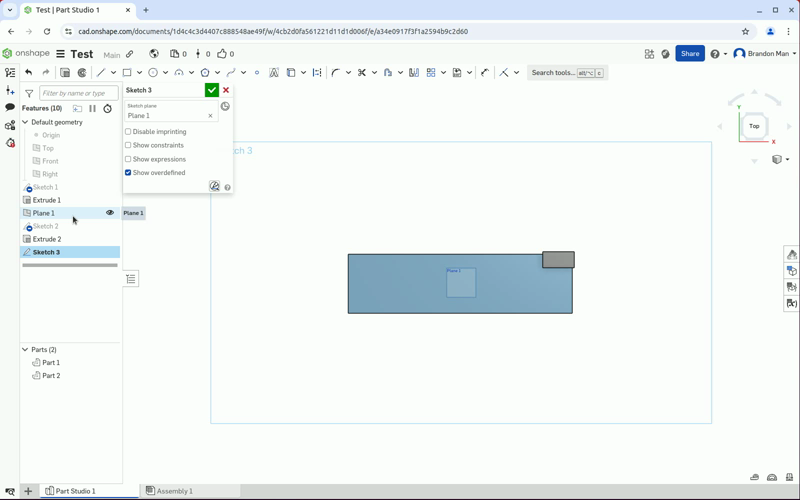
mouse_move(73, 352)
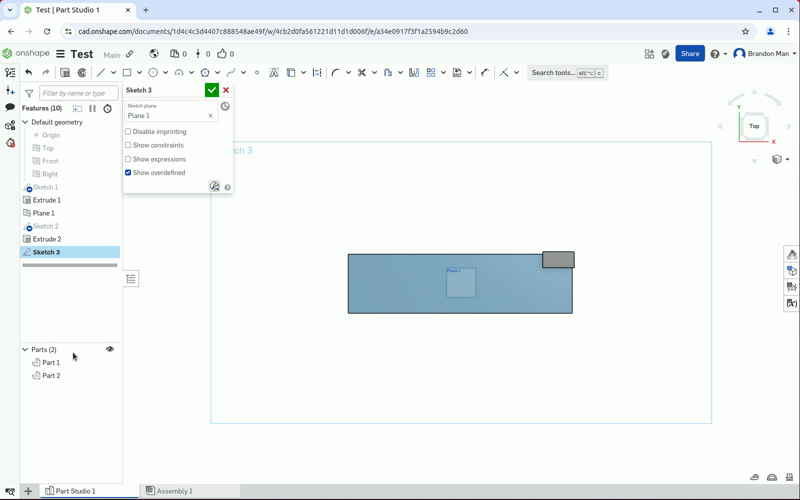
key(y)
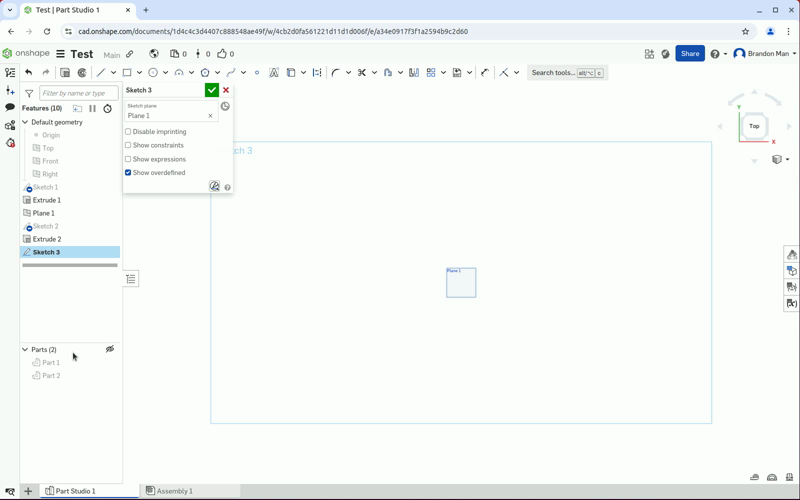
key(l)
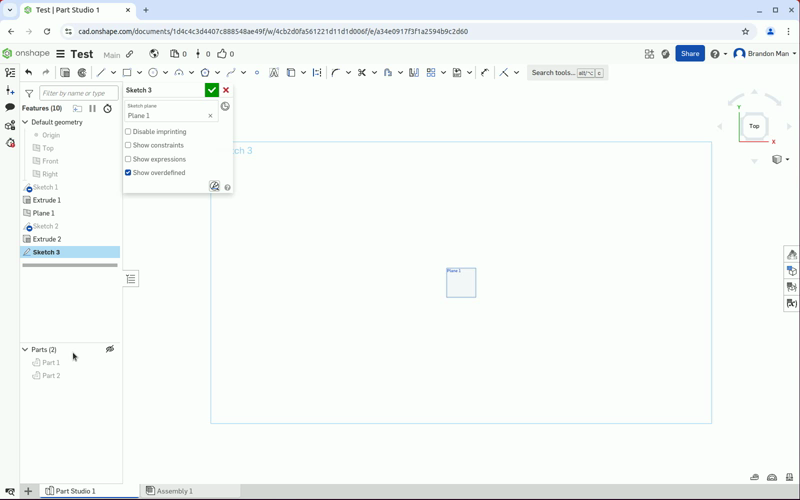
key_down(shift)
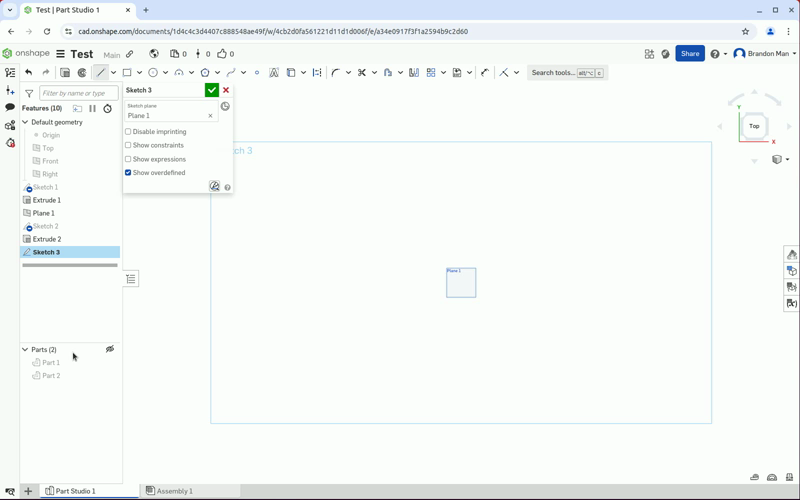
mouse_move(348, 267)
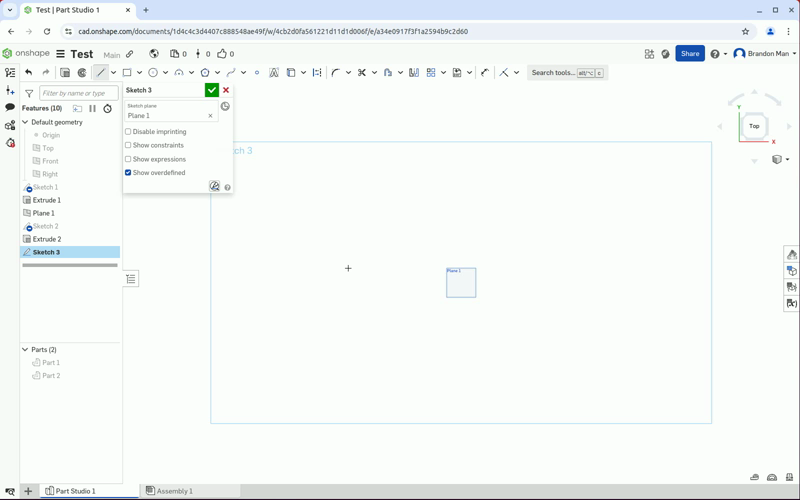
click(348, 267)
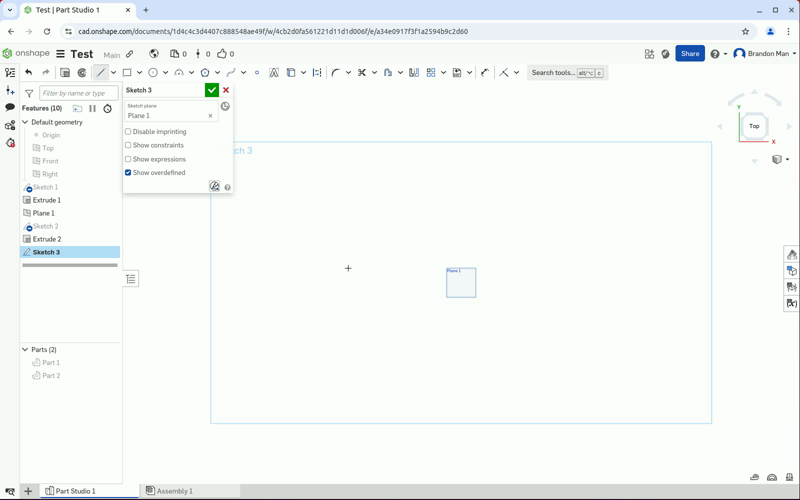
key_up(shift)
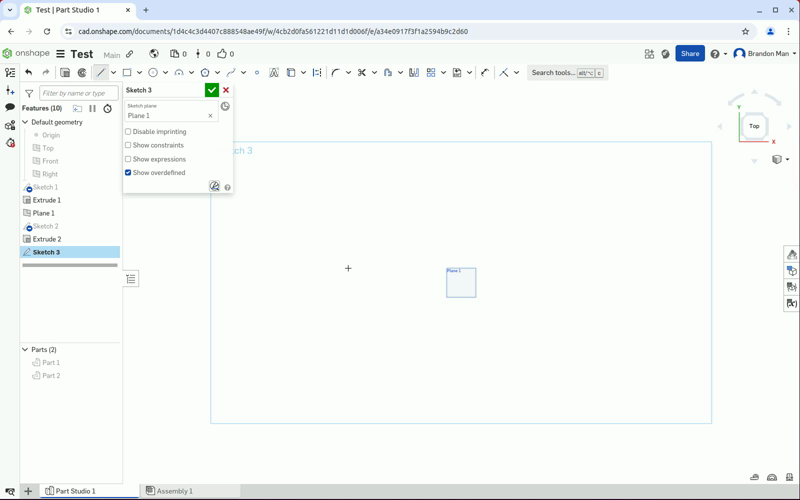
key_down(shift)
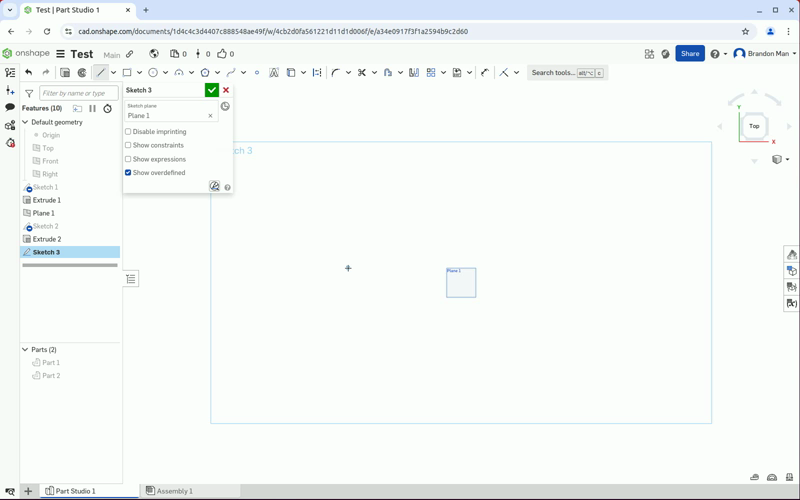
mouse_move(378, 267)
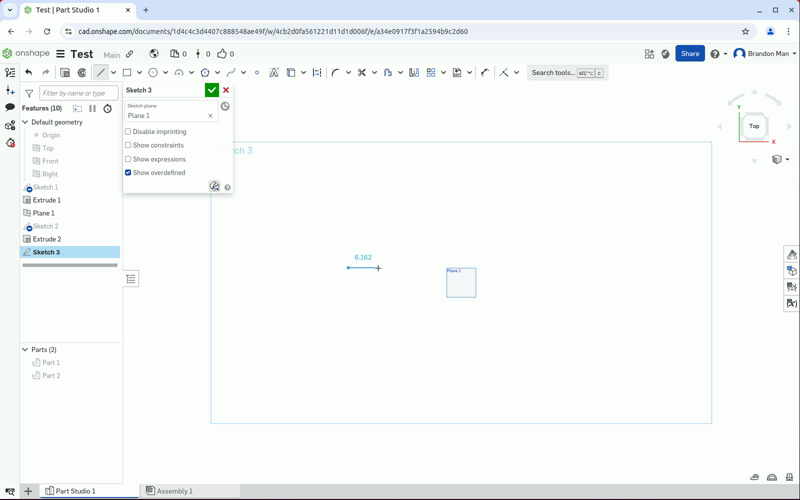
mouse_move(379, 267)
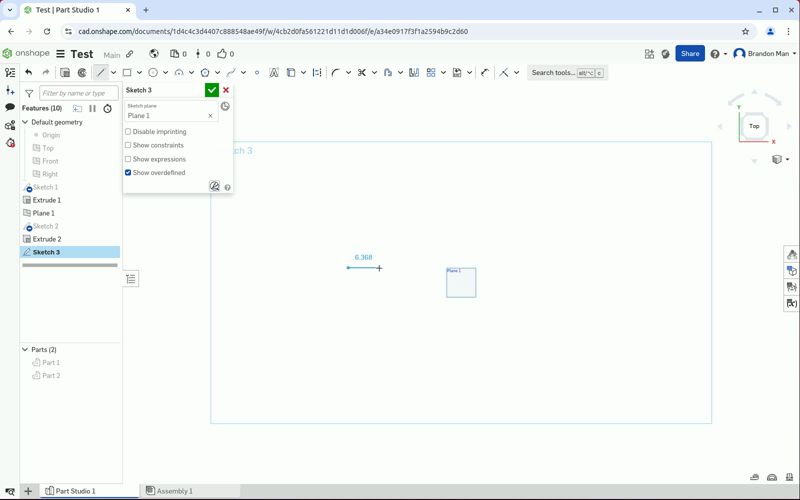
click(379, 267)
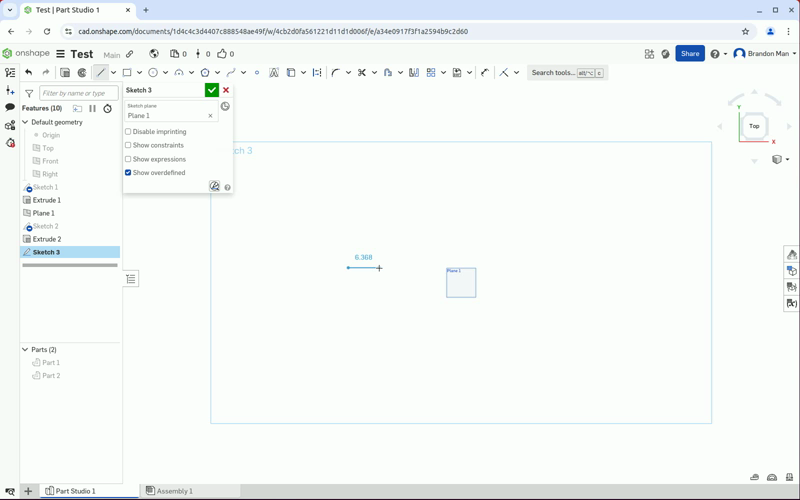
key_up(shift)
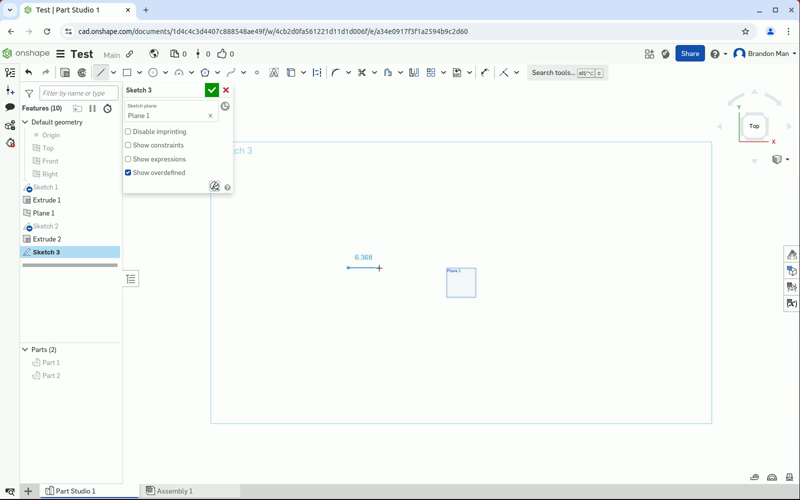
key_down(shift)
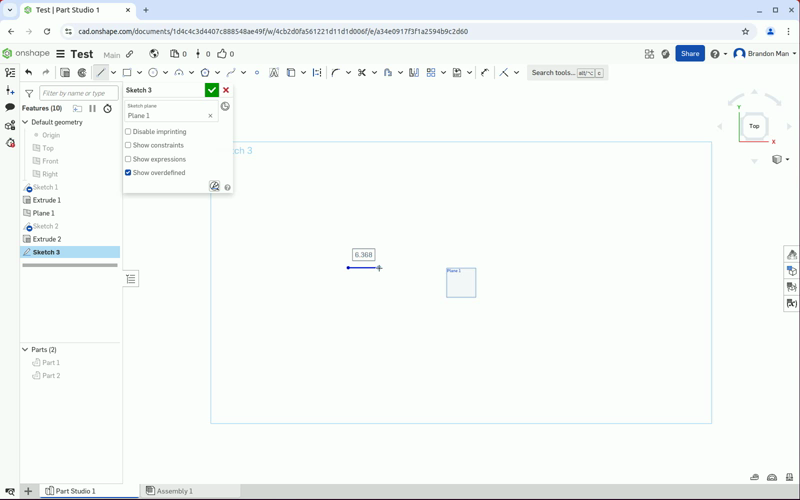
mouse_move(409, 267)
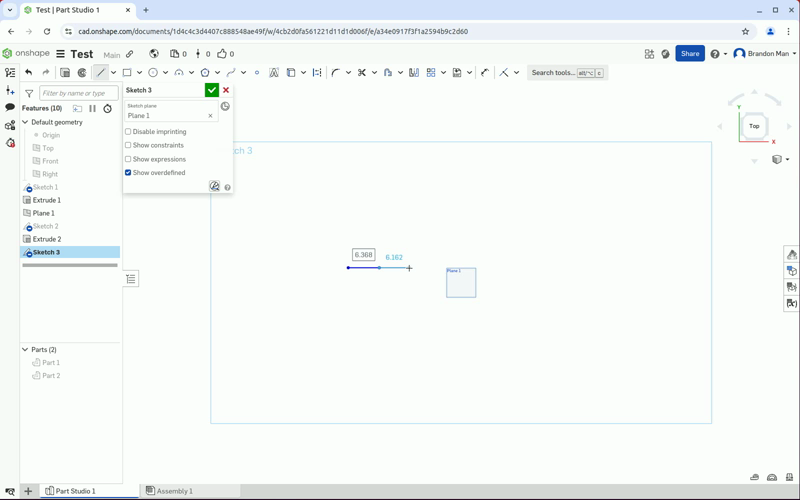
mouse_move(379, 251)
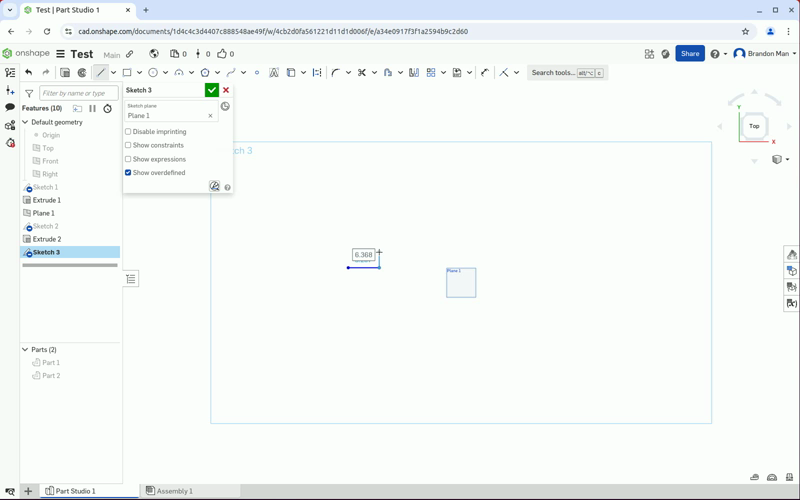
click(379, 251)
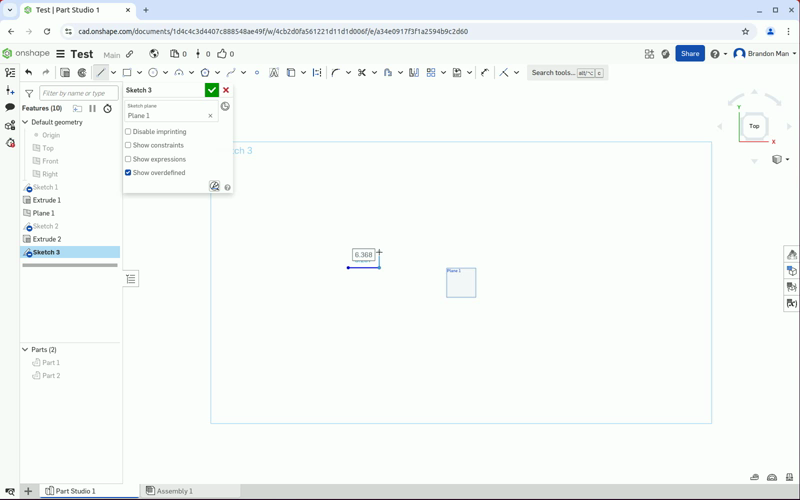
key_up(shift)
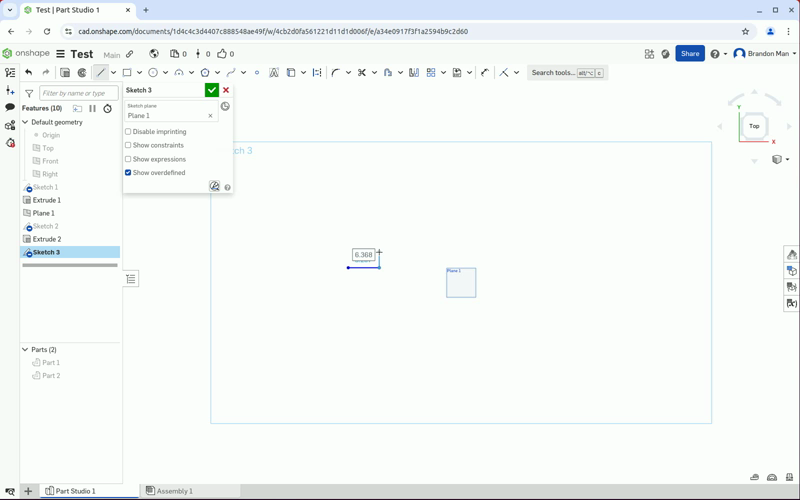
key_down(shift)
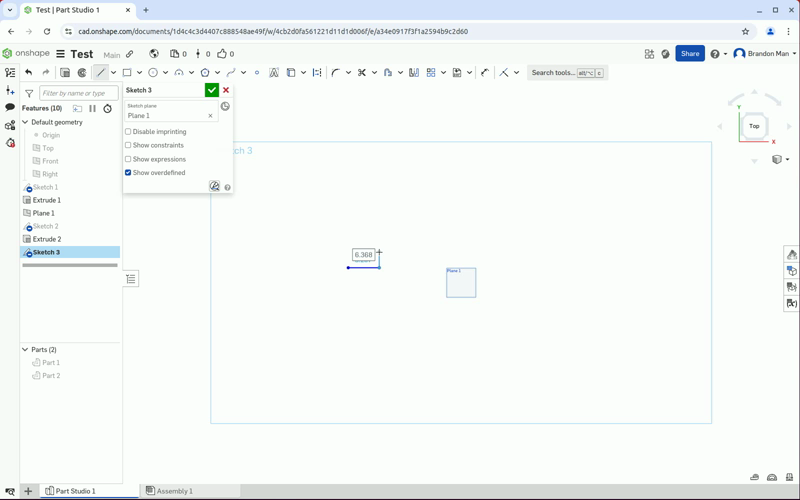
mouse_move(409, 251)
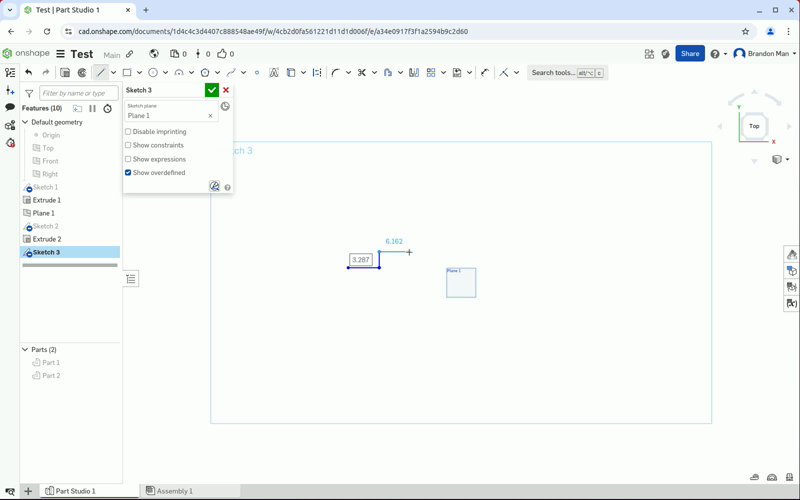
mouse_move(348, 251)
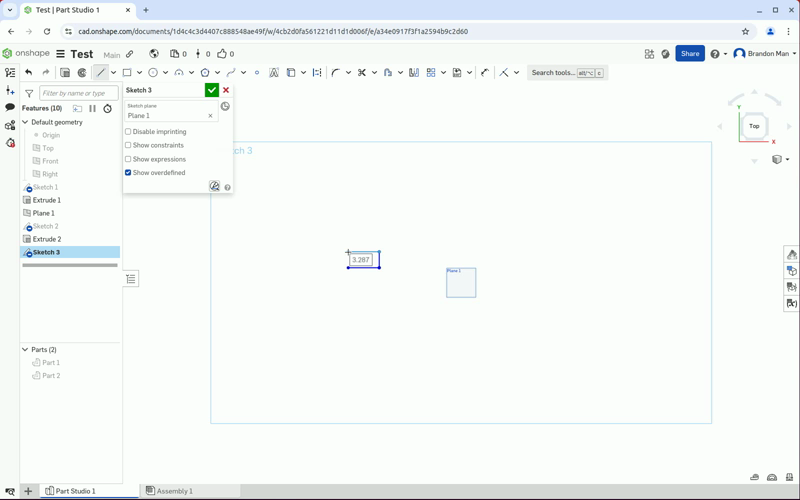
click(348, 251)
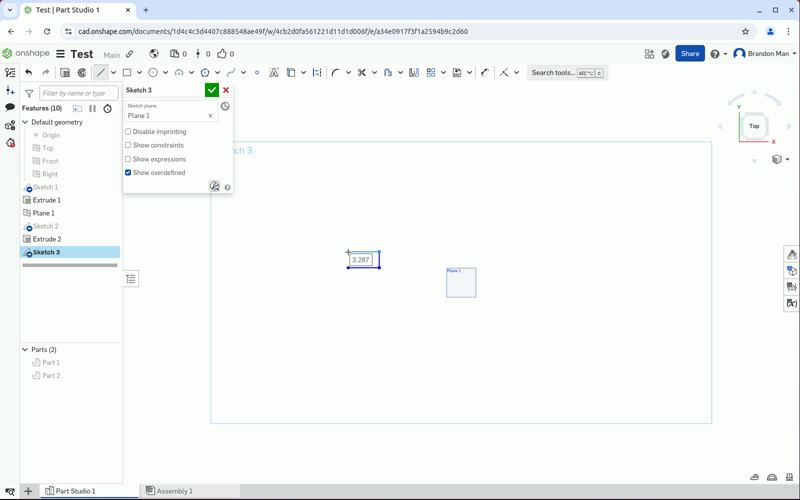
key_up(shift)
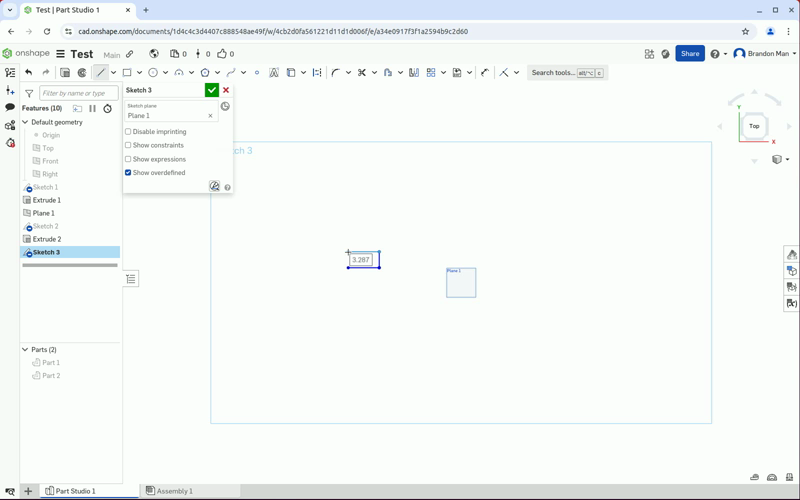
mouse_move(378, 251)
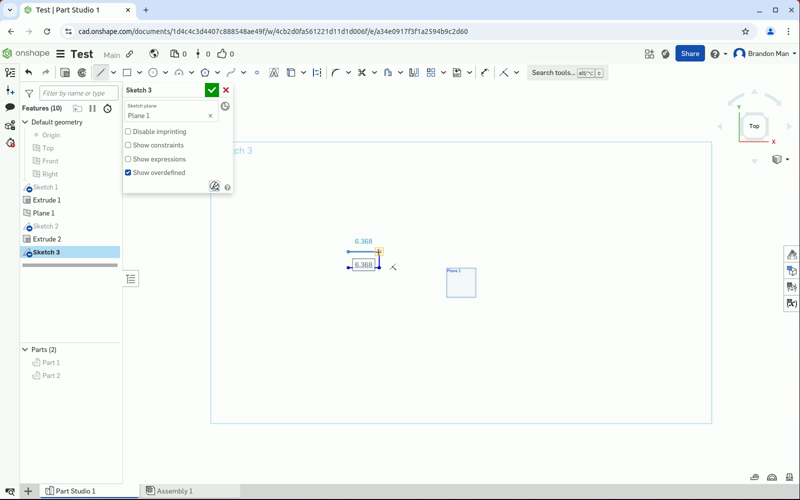
key_down(shift)
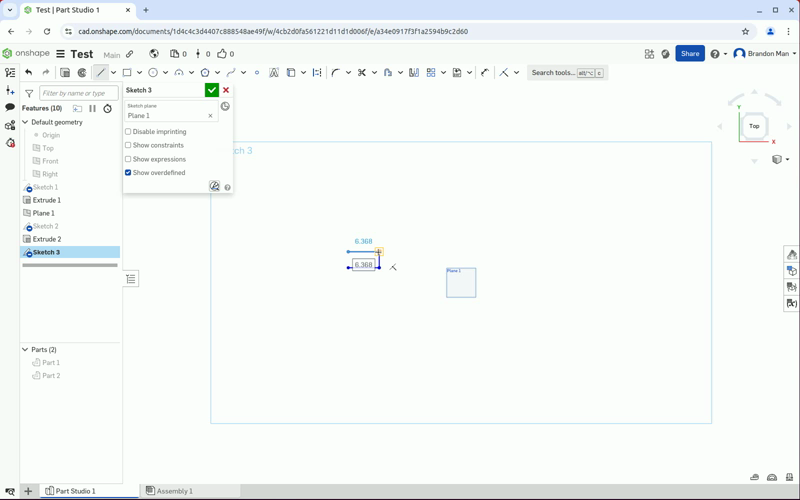
mouse_move(348, 267)
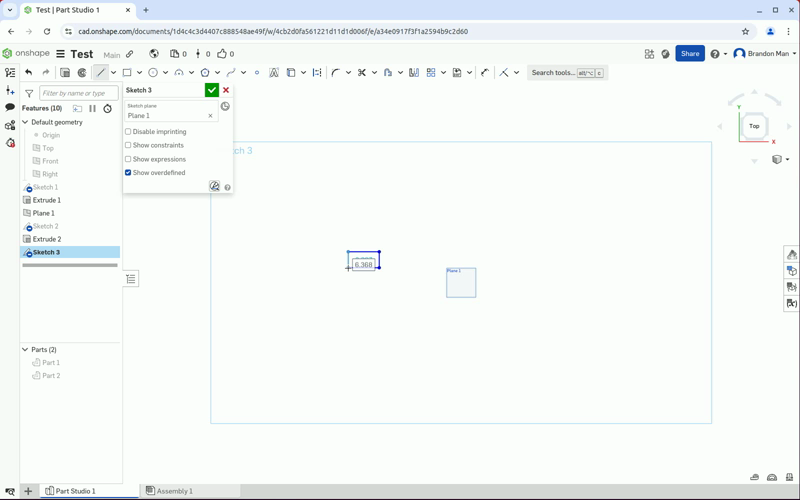
key_up(shift)
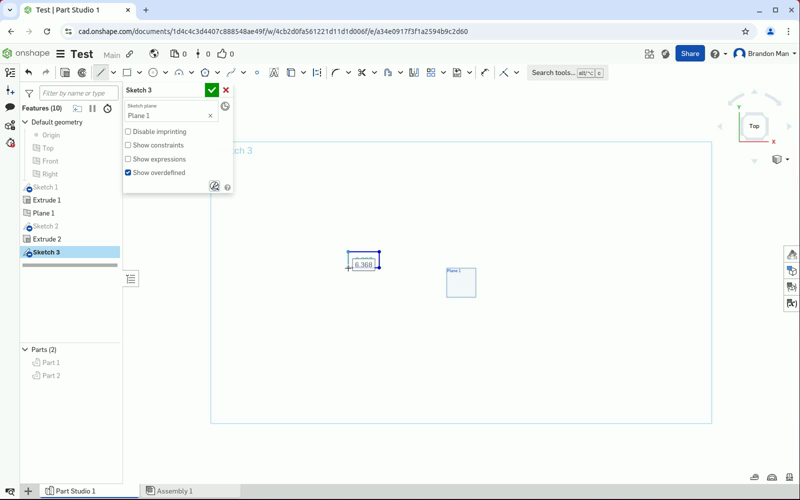
click(348, 267)
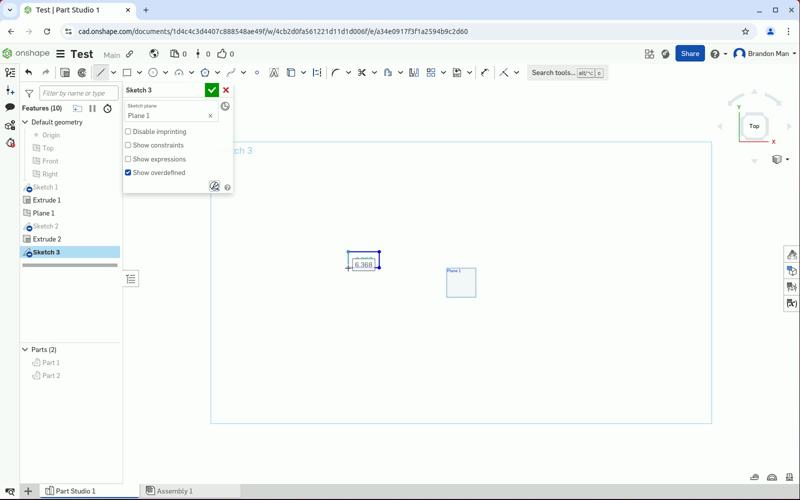
key(esc)
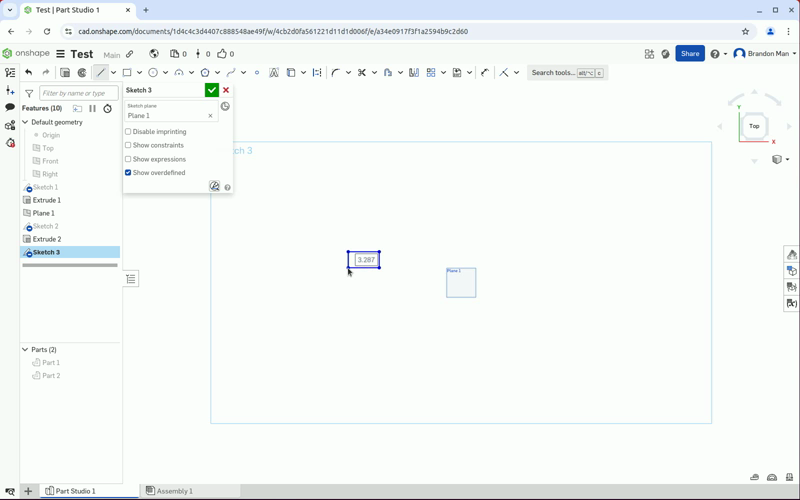
mouse_move(357, 266)
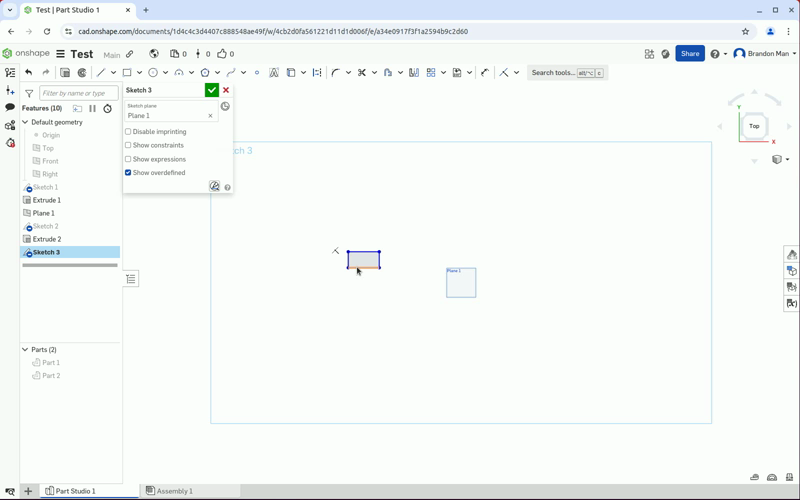
scroll(6)
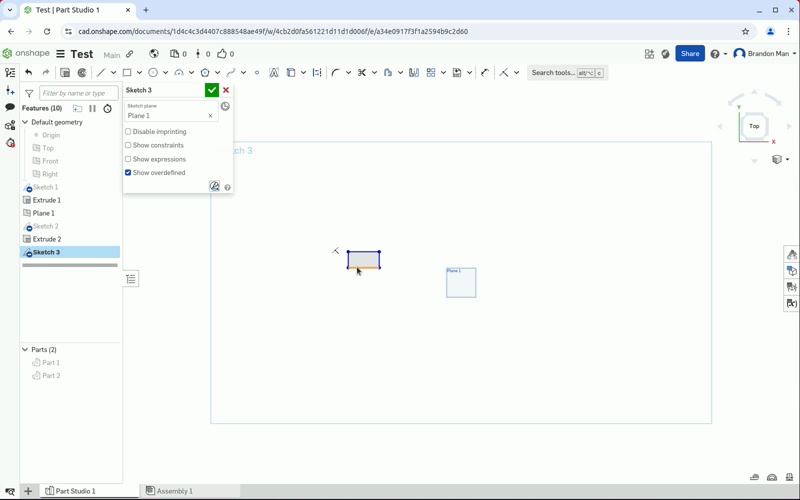
scroll(6)
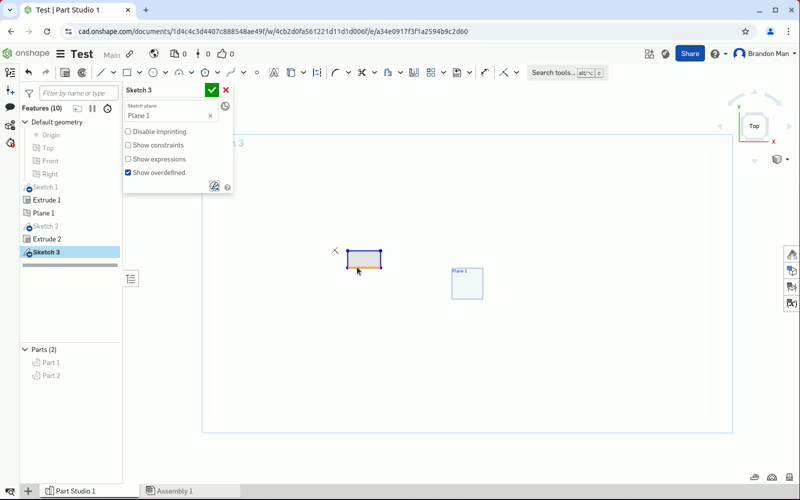
scroll(6)
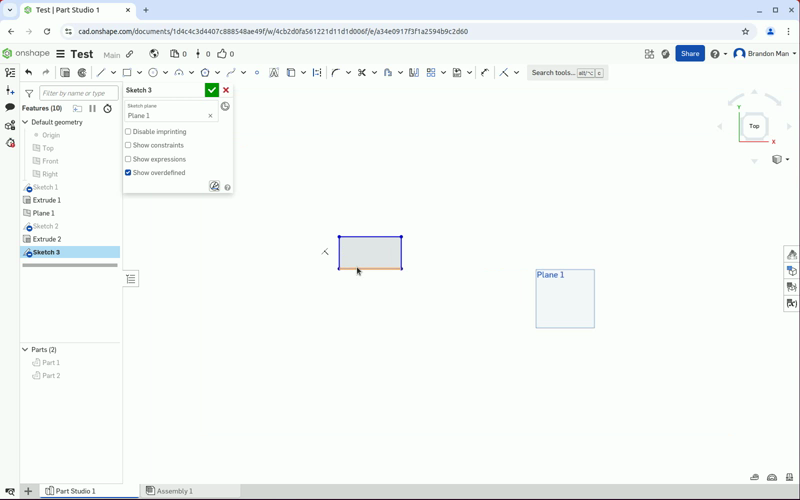
scroll(6)
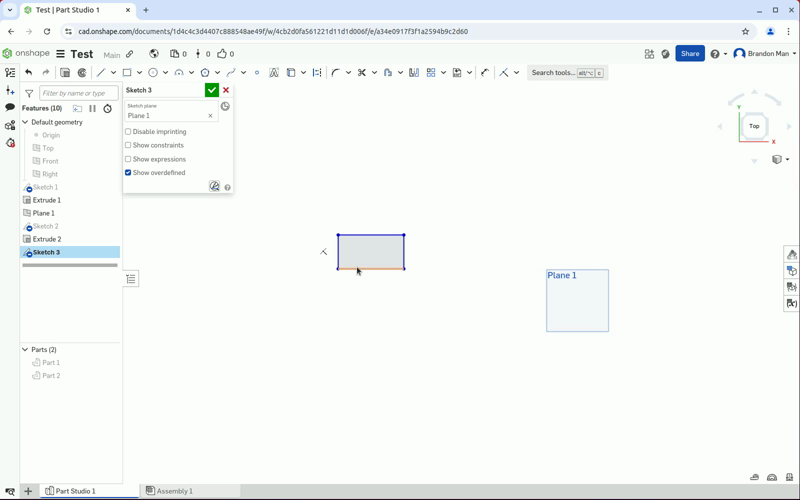
scroll(6)
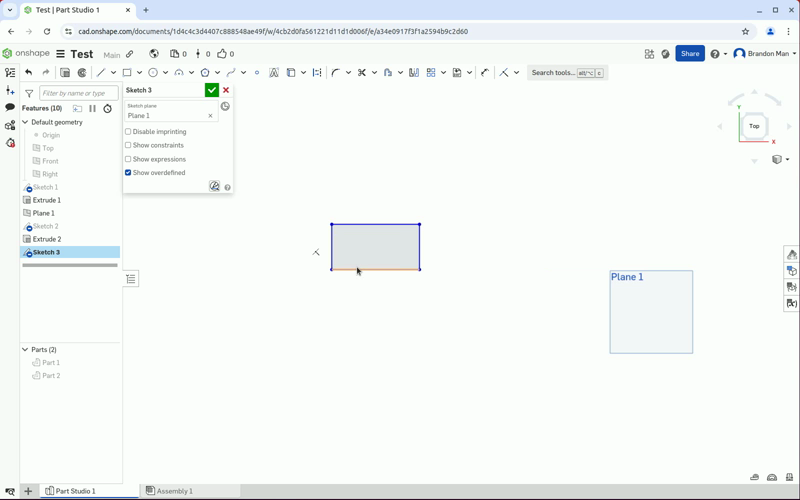
scroll(6)
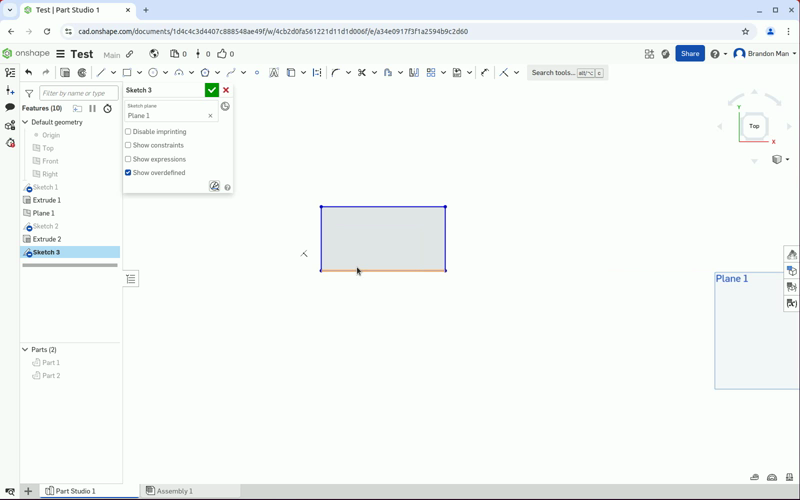
scroll(6)
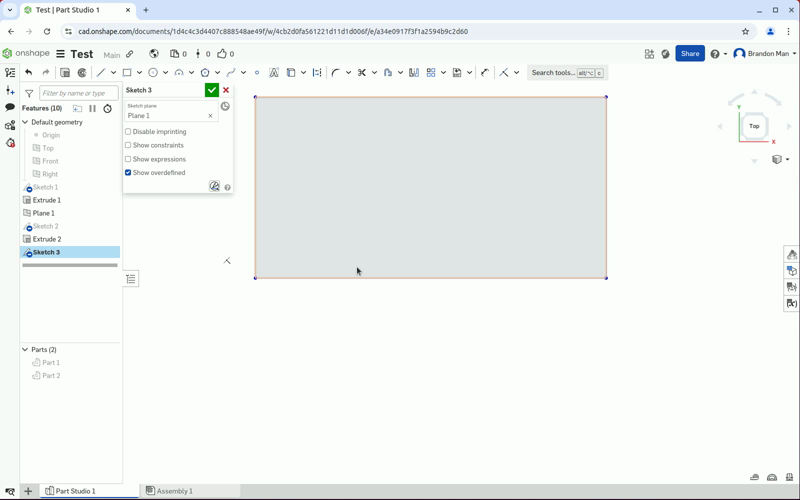
click(357, 266)
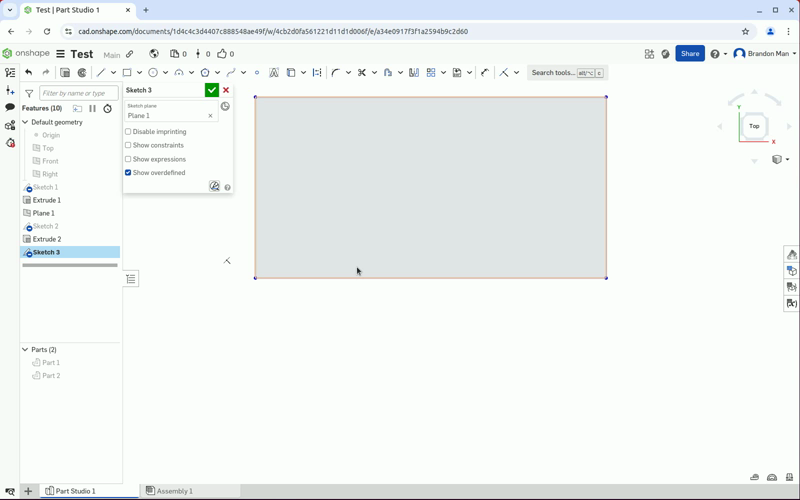
scroll(-6)
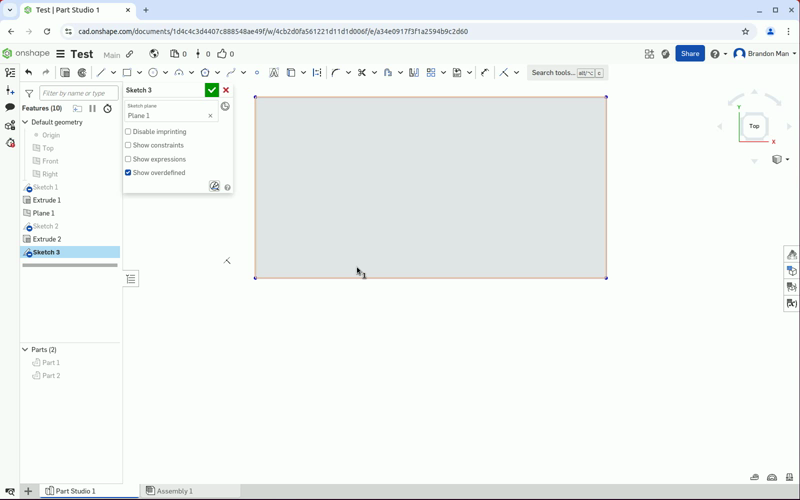
scroll(-6)
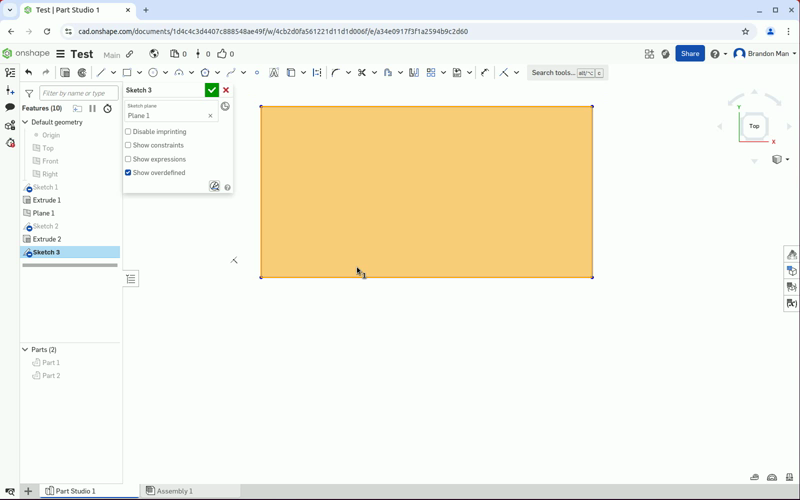
scroll(-6)
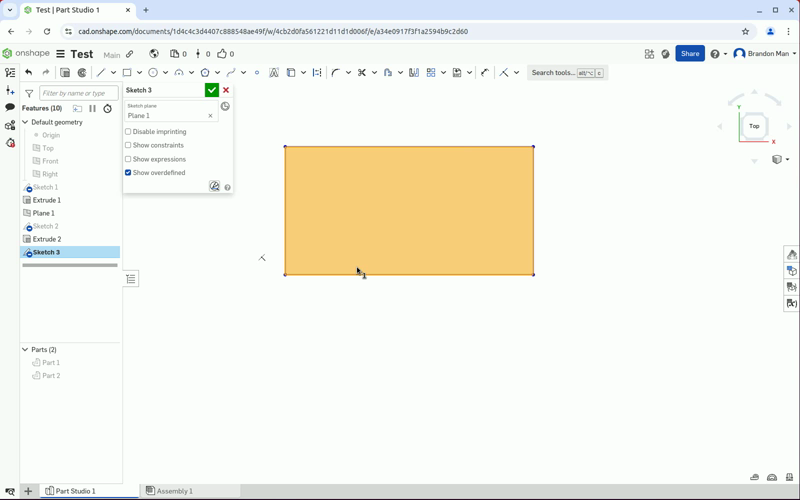
scroll(-6)
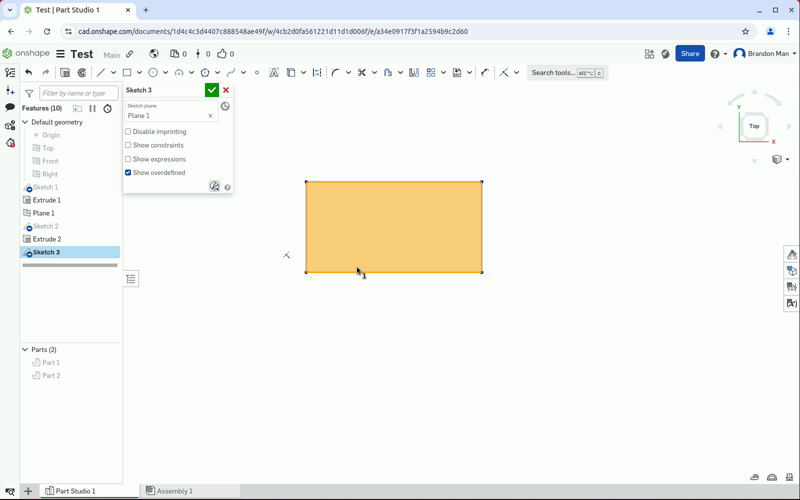
scroll(-6)
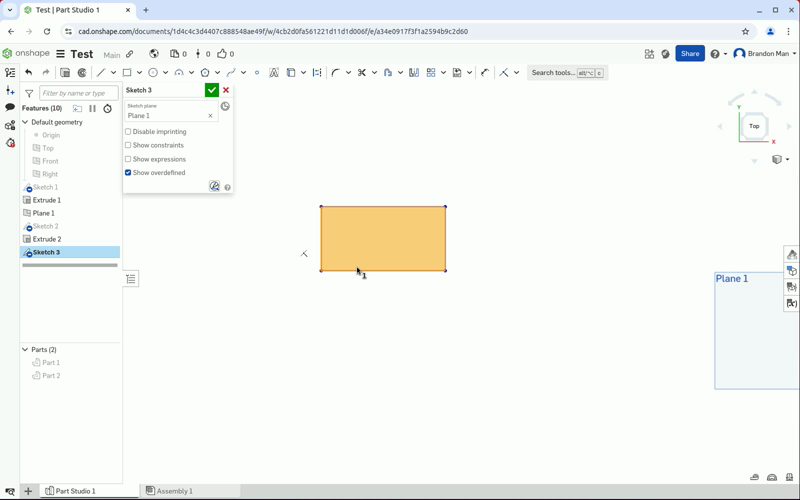
scroll(-6)
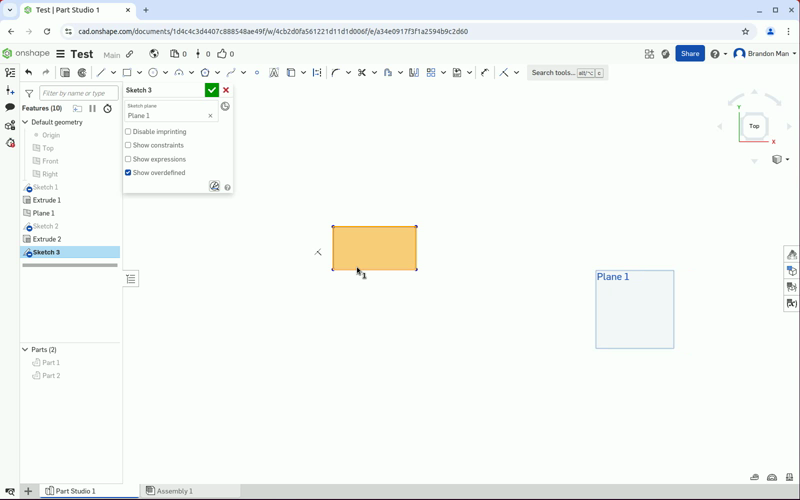
scroll(-6)
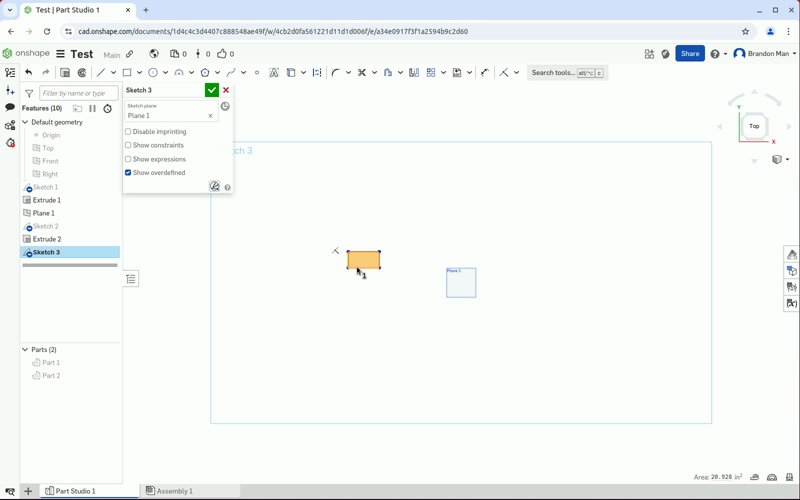
mouse_move(73, 352)
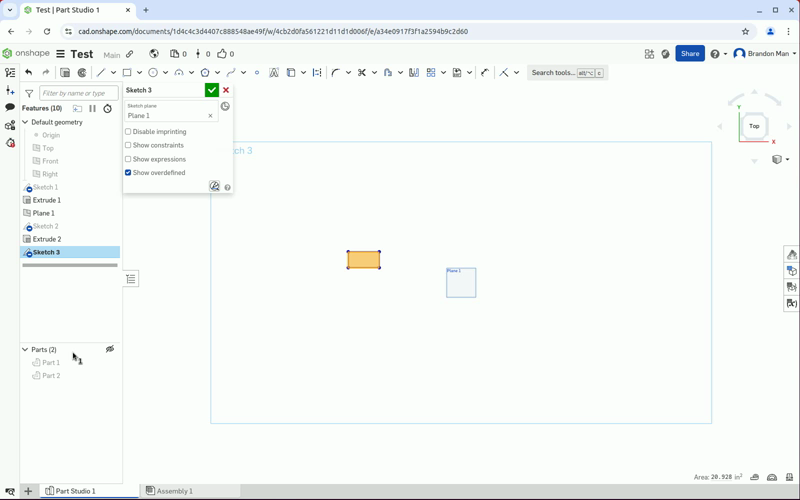
key(shift+y)
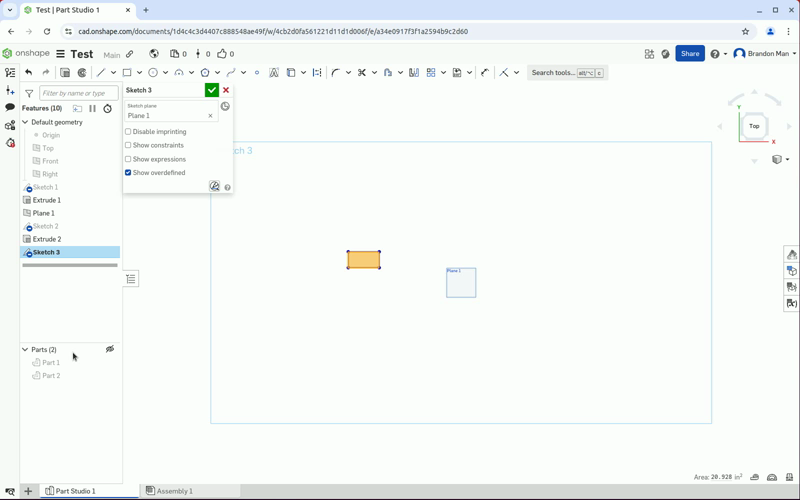
key(shift+e)
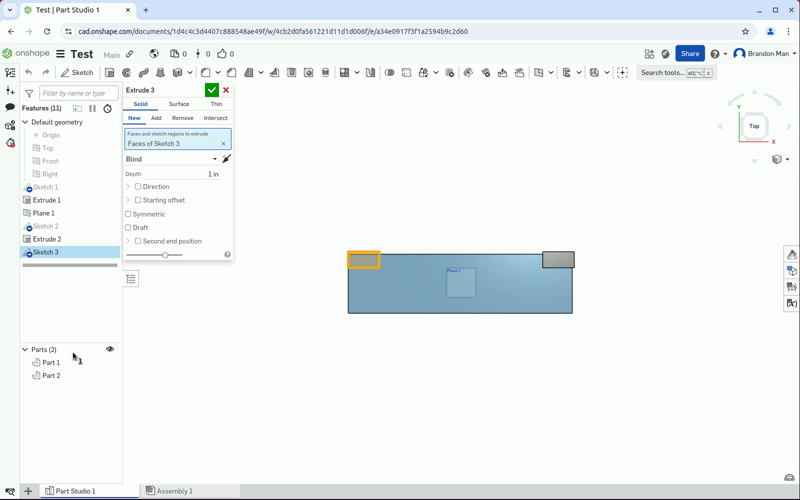
mouse_move(143, 106)
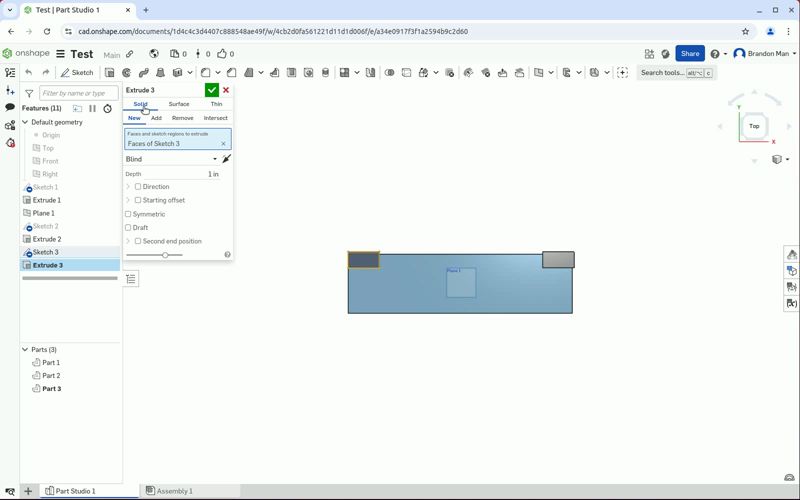
click(143, 106)
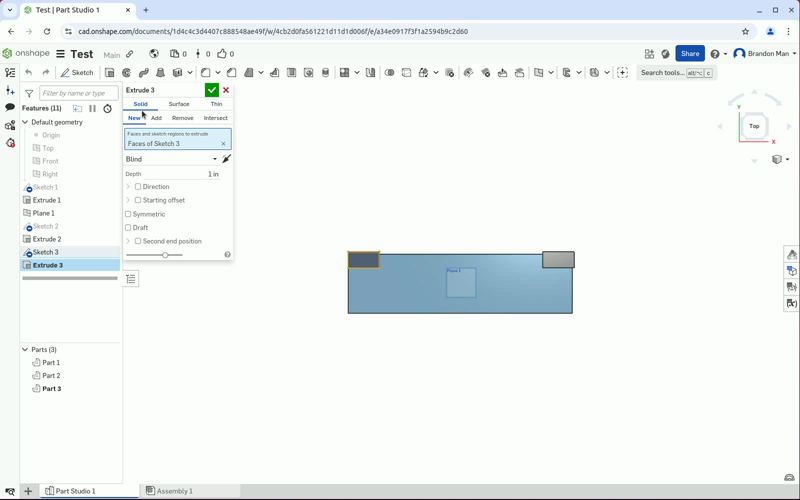
mouse_move(137, 120)
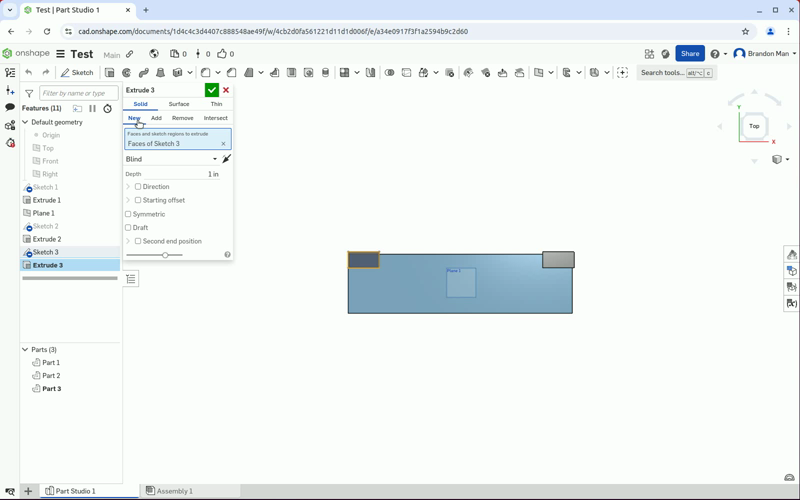
click(137, 120)
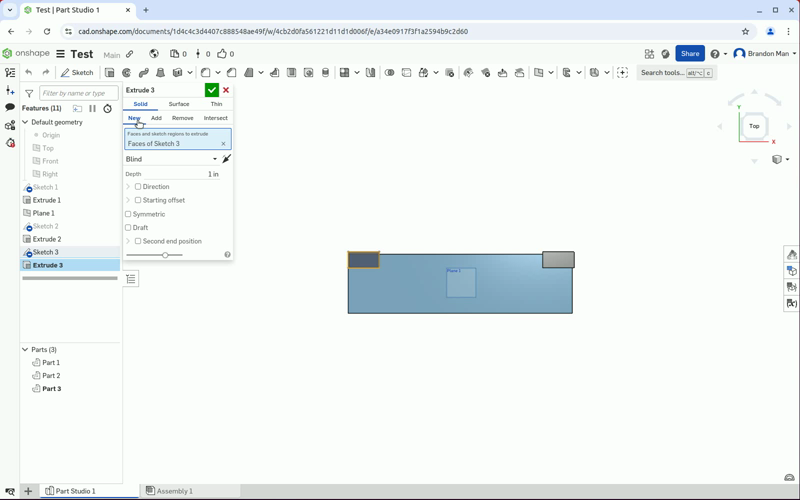
key(tab, 4)
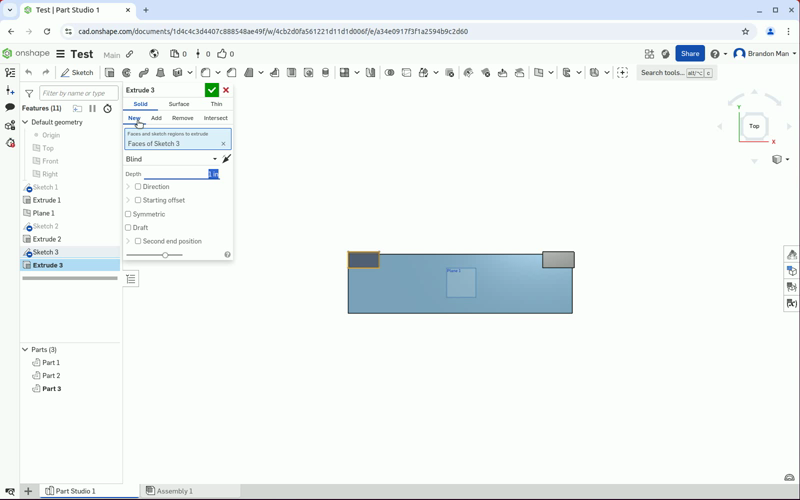
text(4.574)
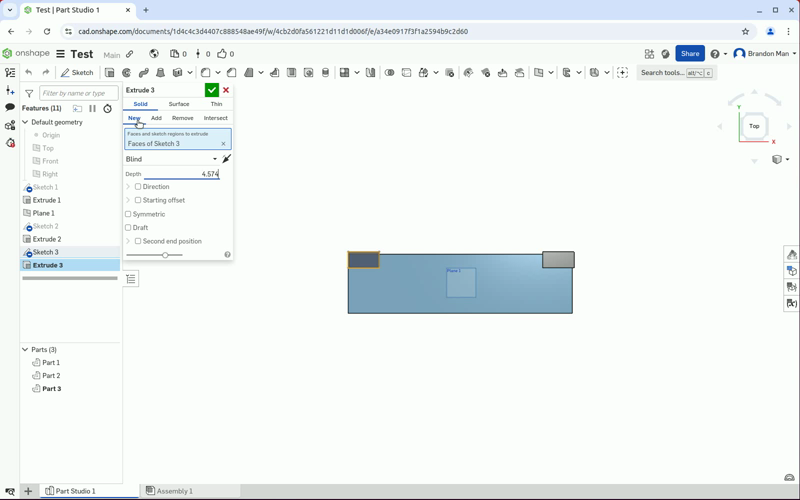
key(enter)
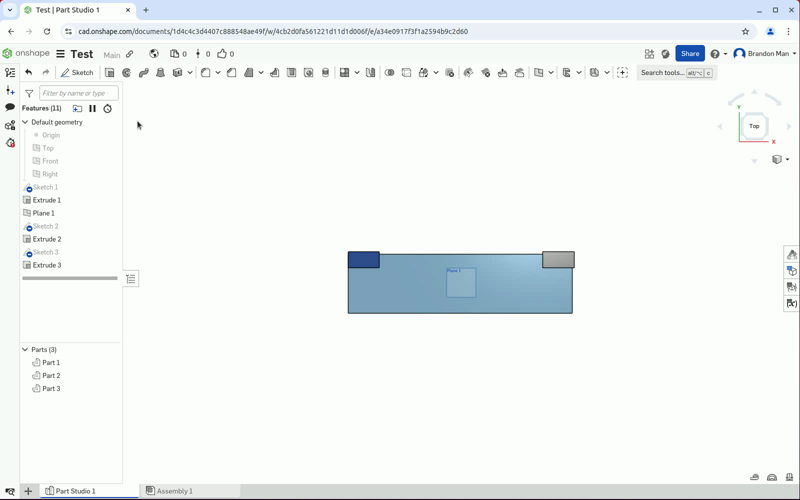
key(shift+h)
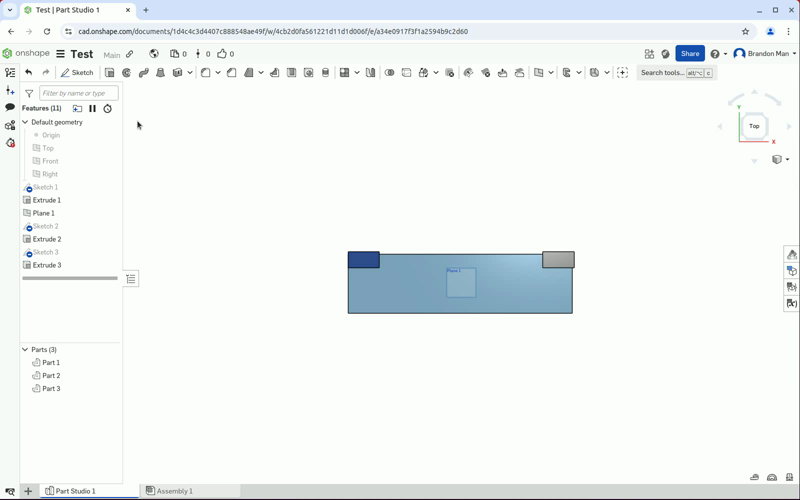
key(shift+h)
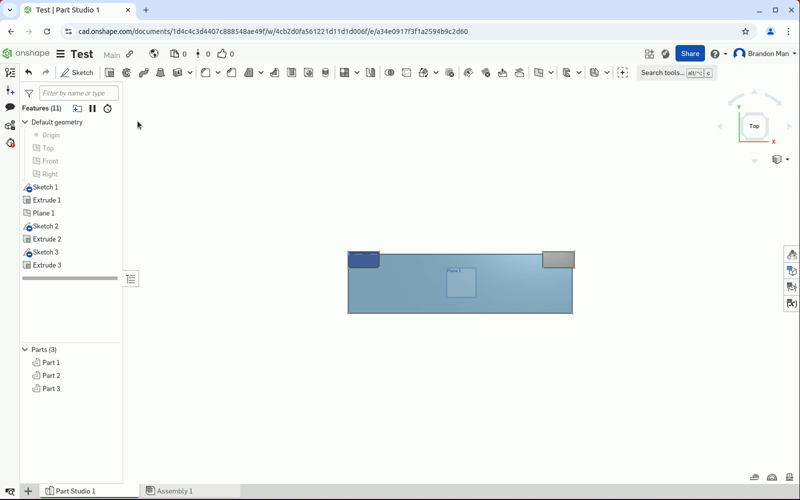
key(shift+7)
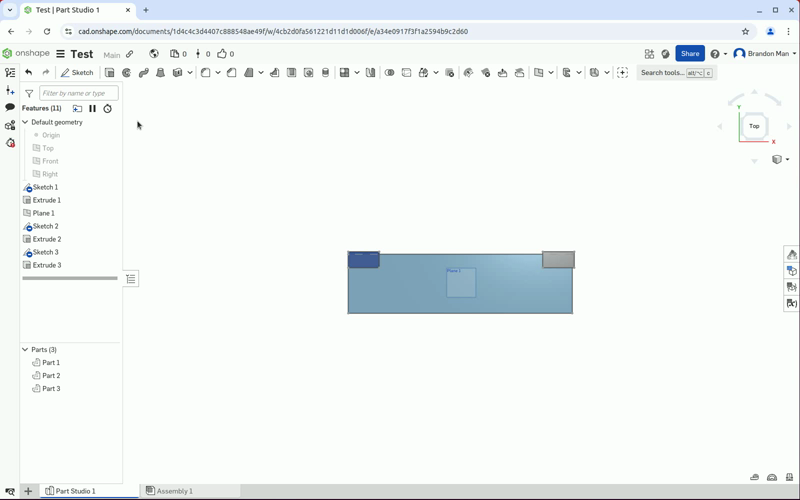
key(up, 3)
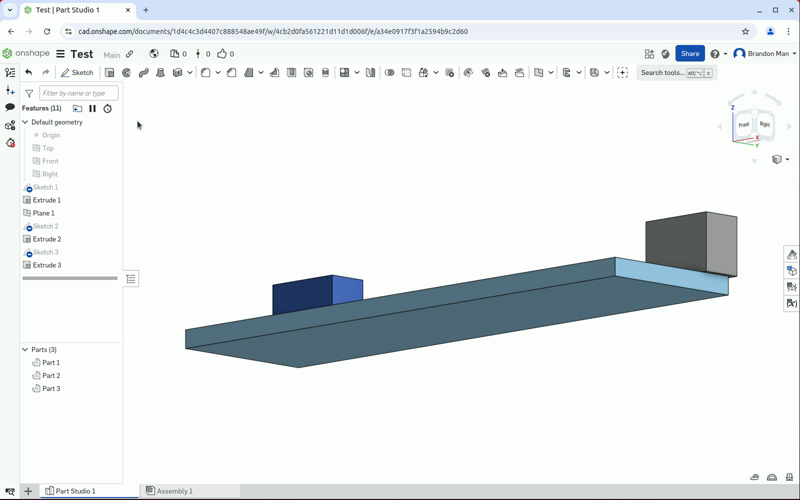
key(left, 3)
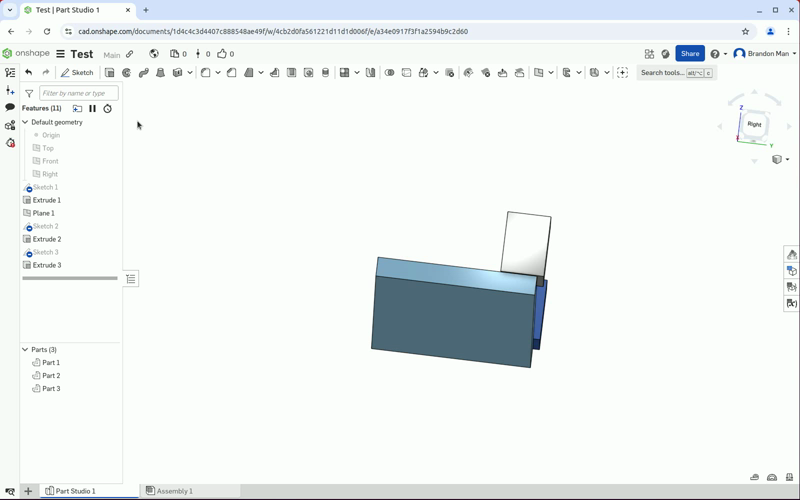
key(right, 3)
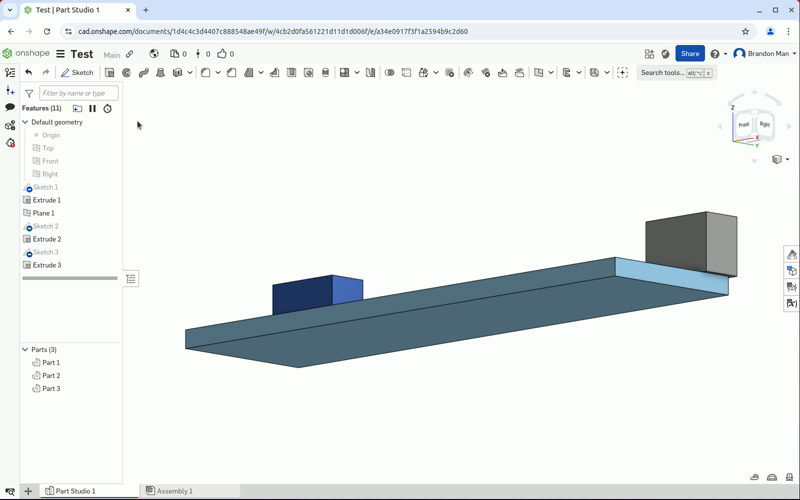
key(down, 3)
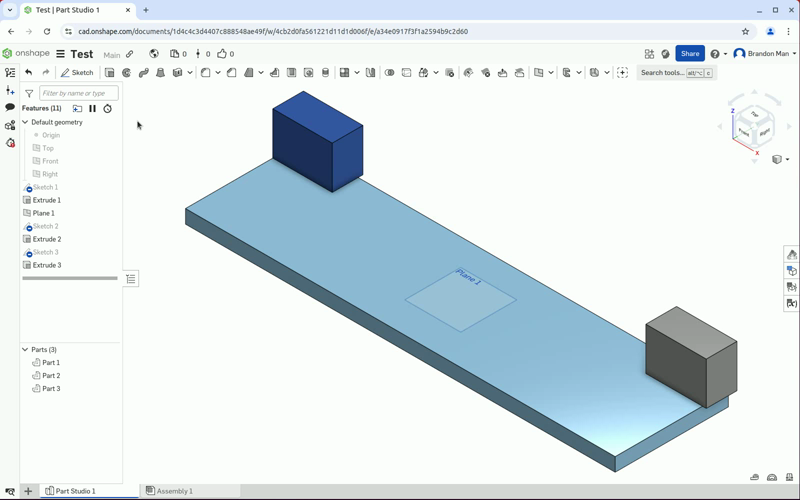
mouse_move(73, 189)
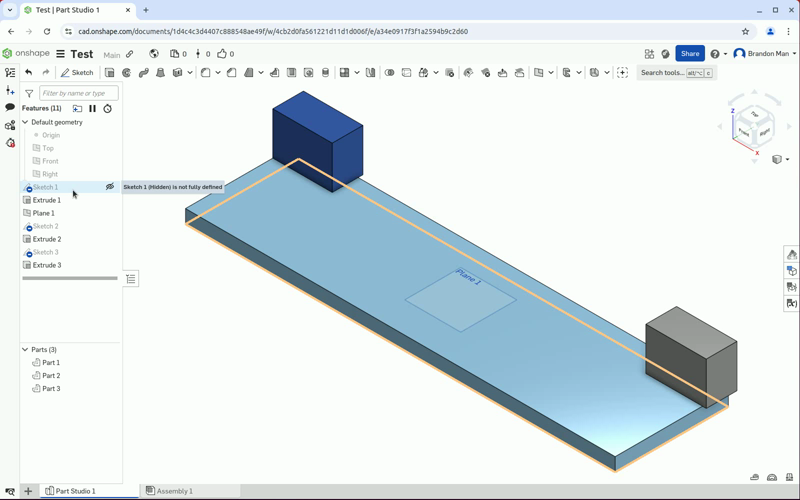
click(73, 189)